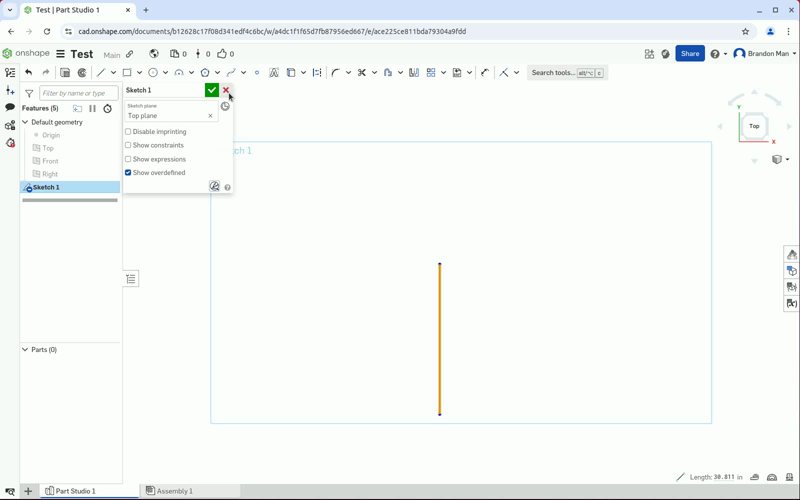
key(shift+h)
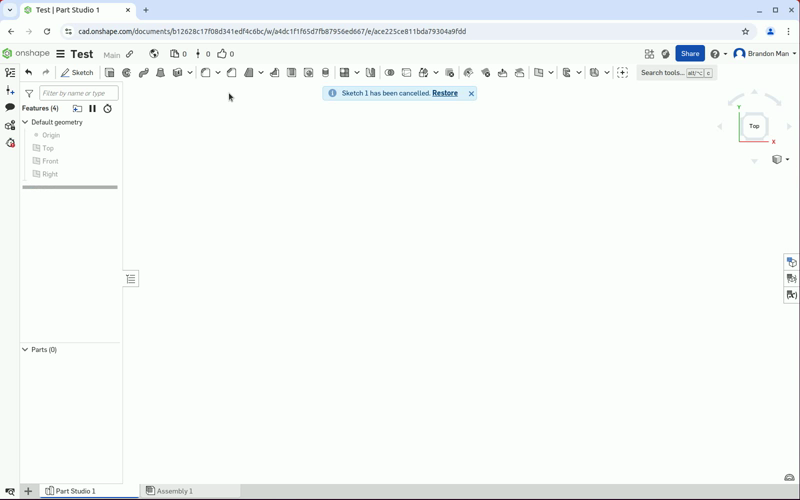
mouse_move(73, 352)
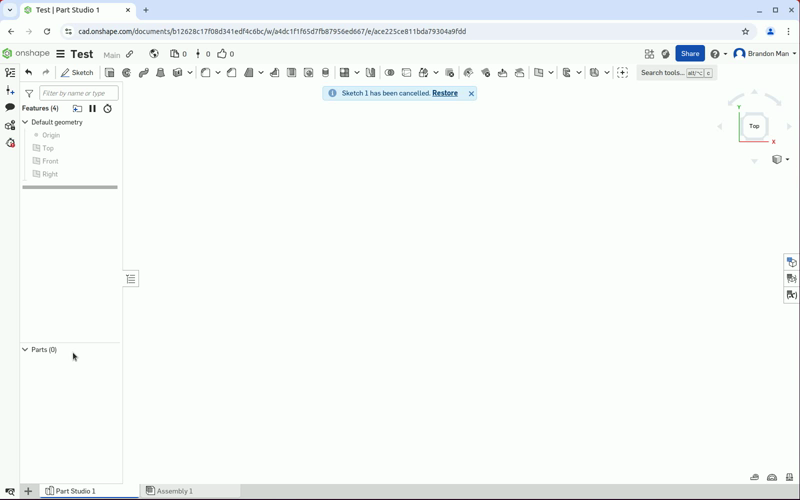
key(y)
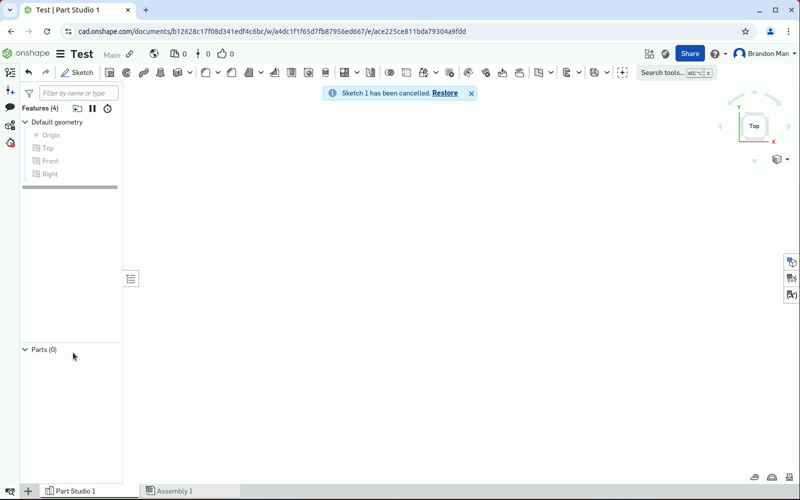
key(shift+p)
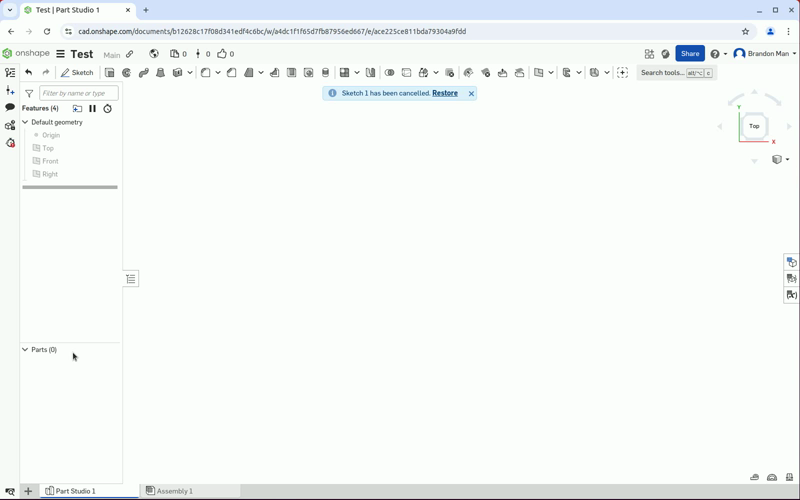
key(space)
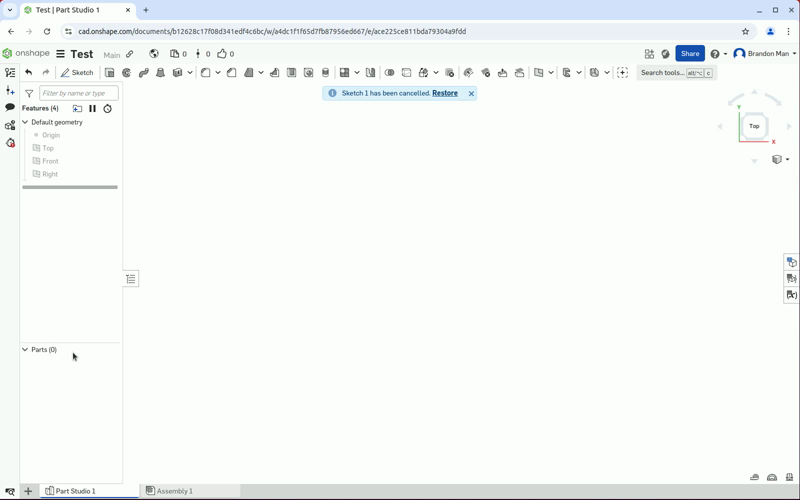
key_down(shift)
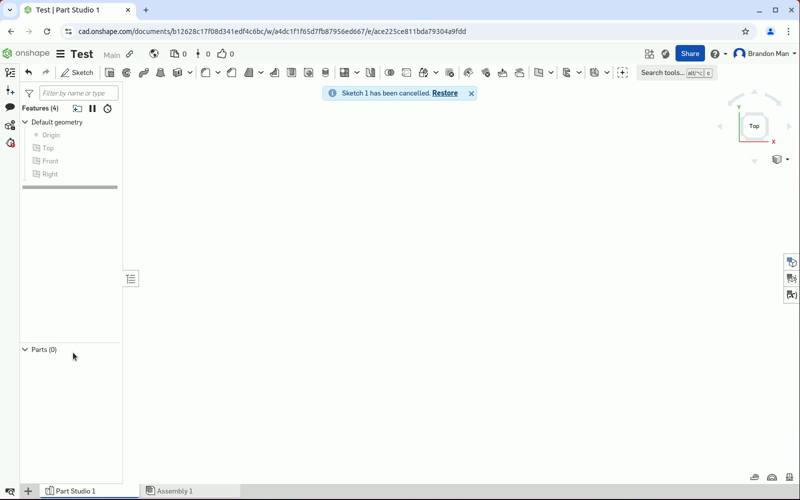
key(up)
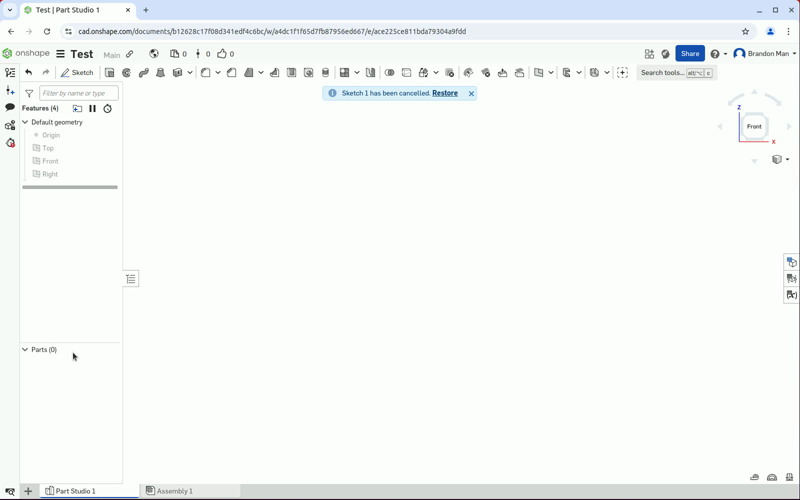
key_up(shift)
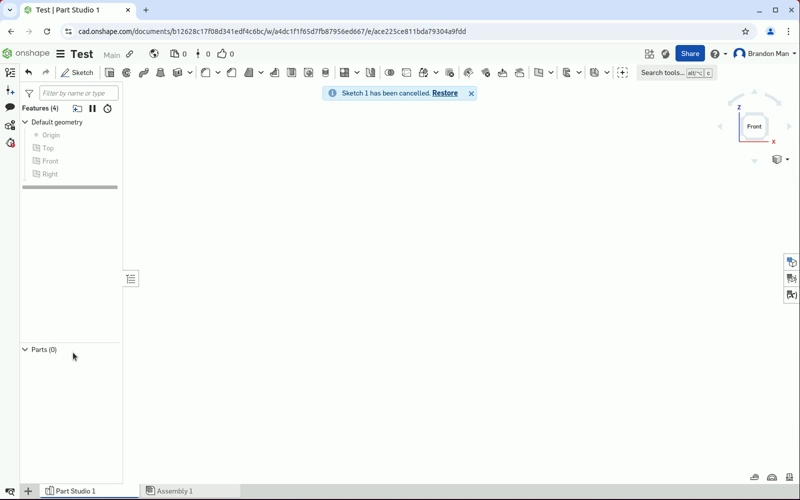
mouse_move(73, 352)
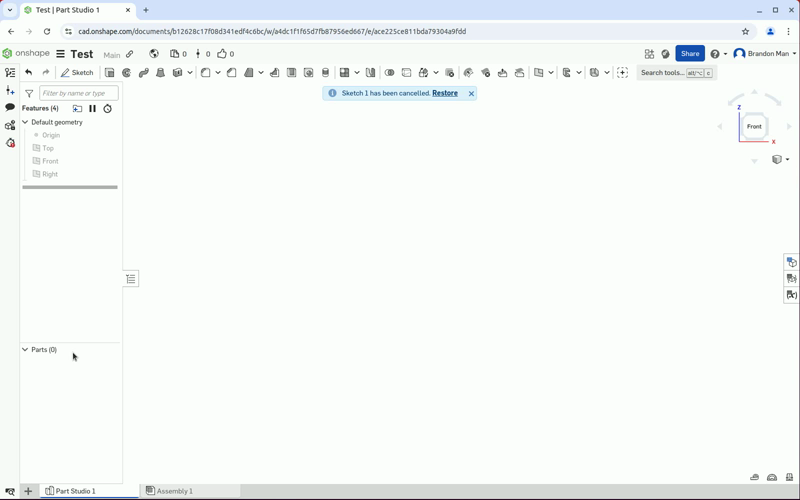
key(shift+y)
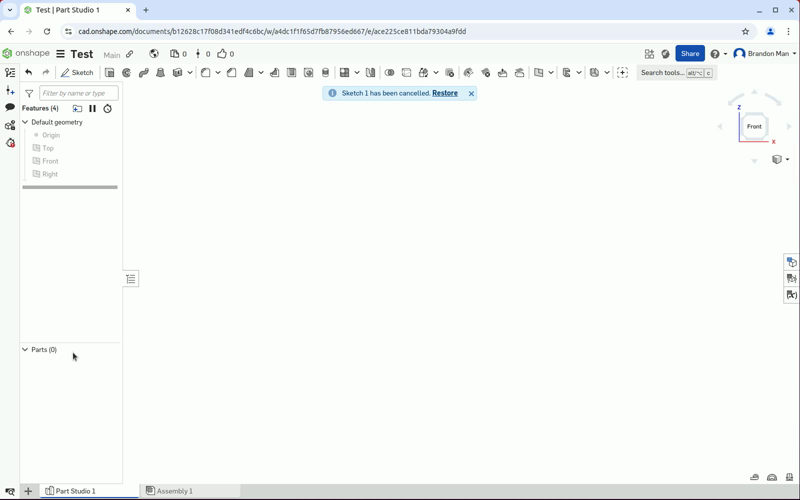
key(shift+s)
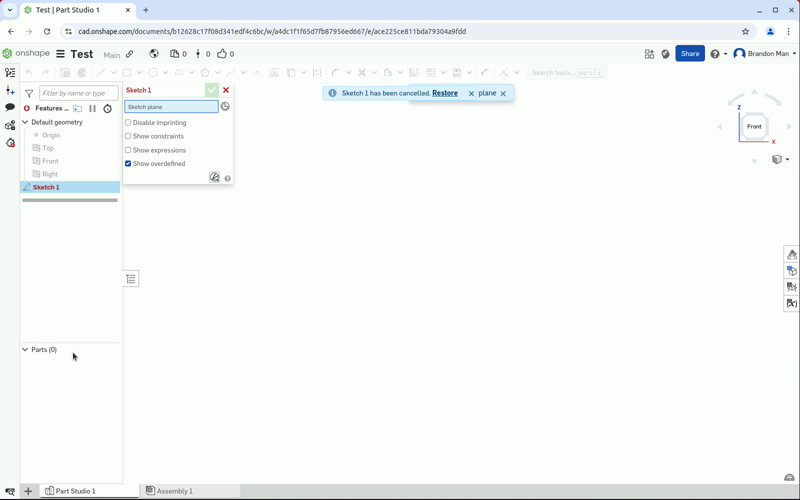
mouse_move(73, 163)
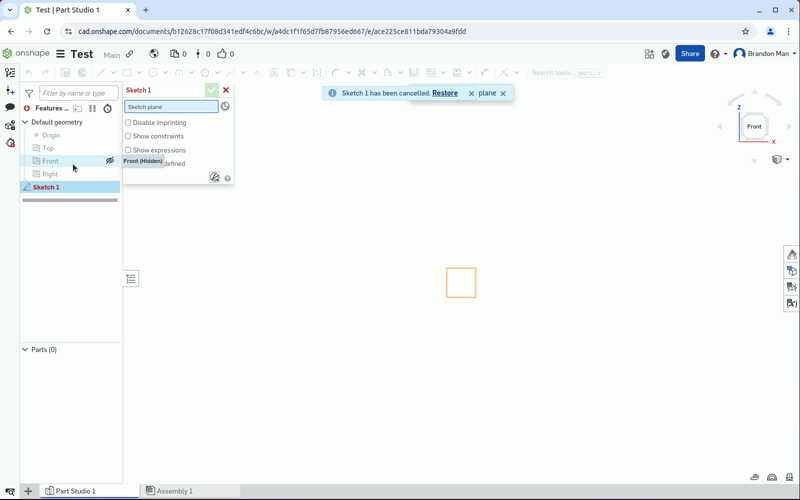
click(73, 163)
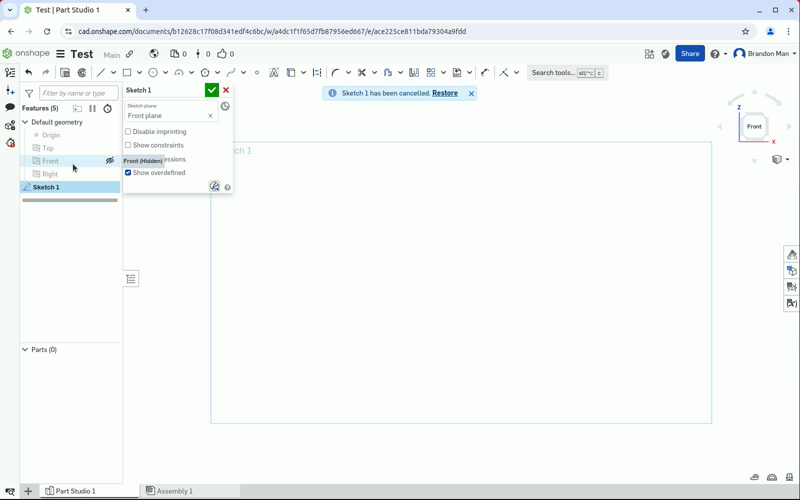
mouse_move(73, 352)
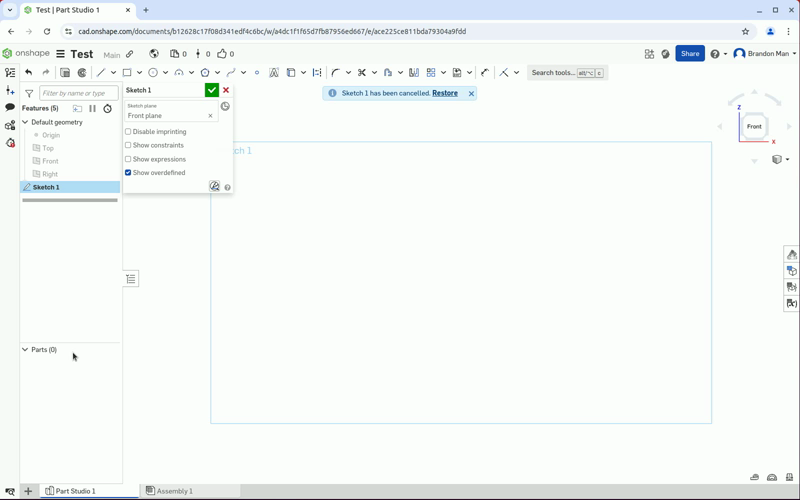
key(y)
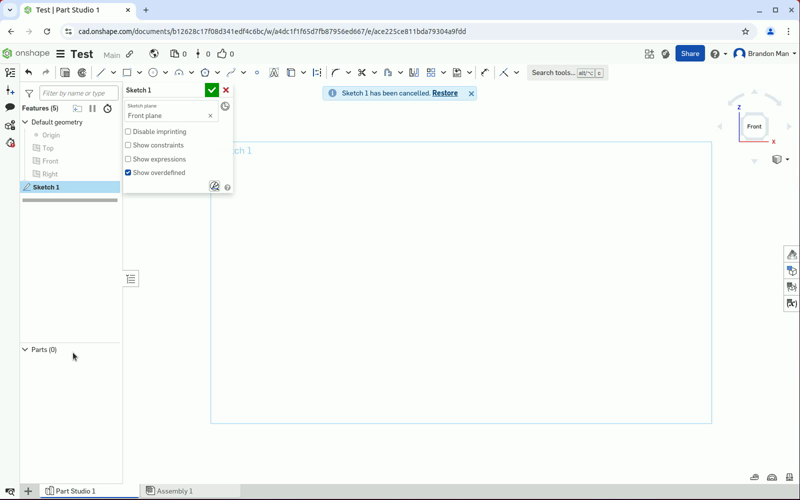
key(l)
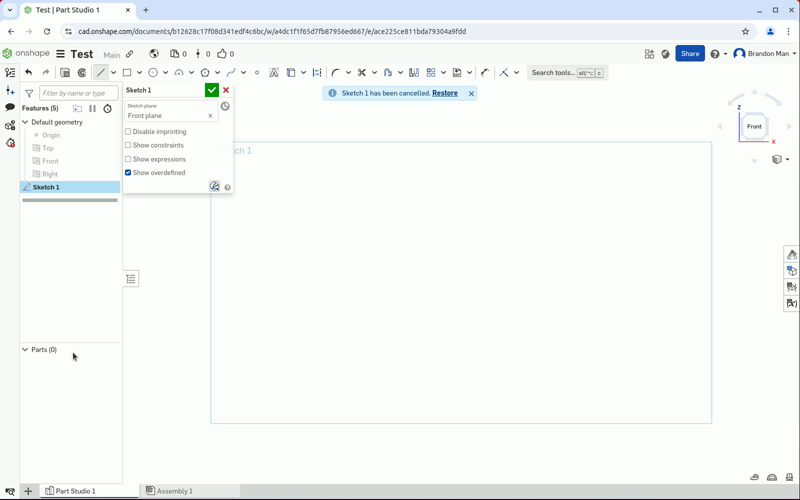
key_down(shift)
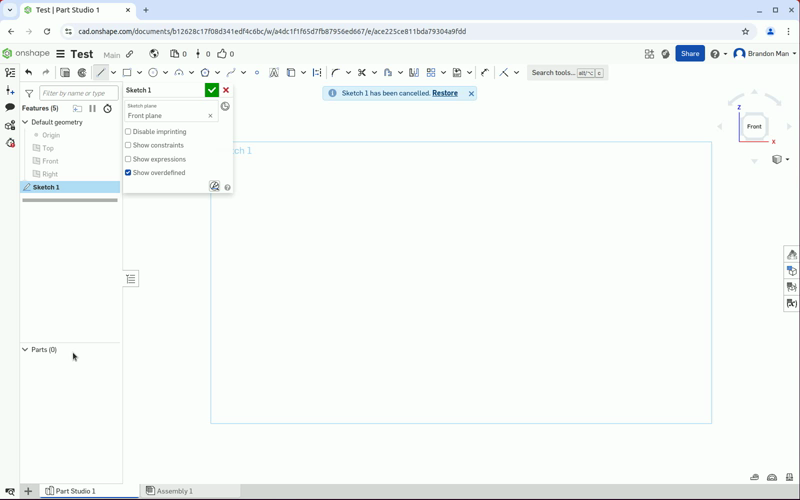
mouse_move(404, 339)
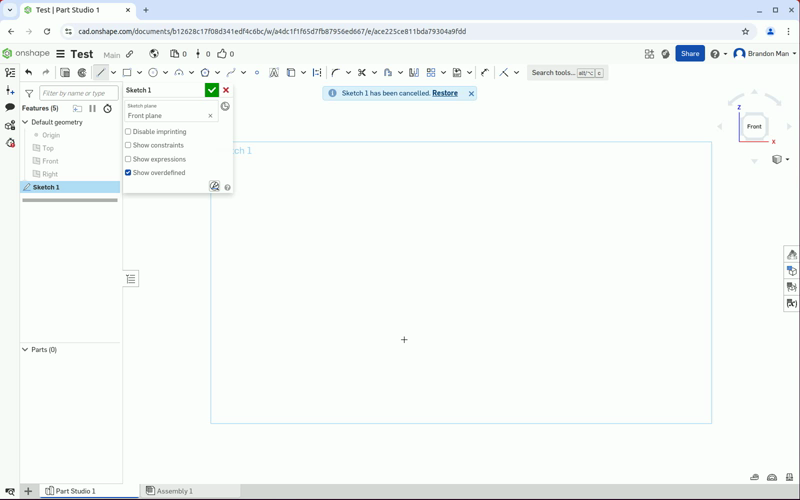
click(404, 339)
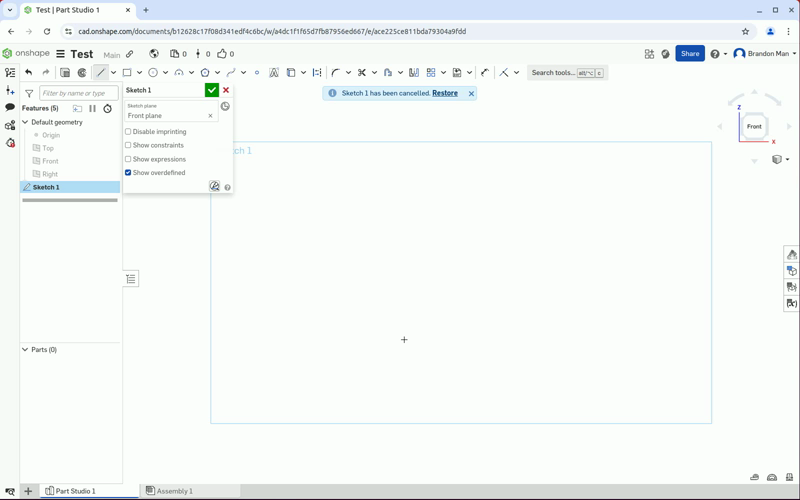
key_up(shift)
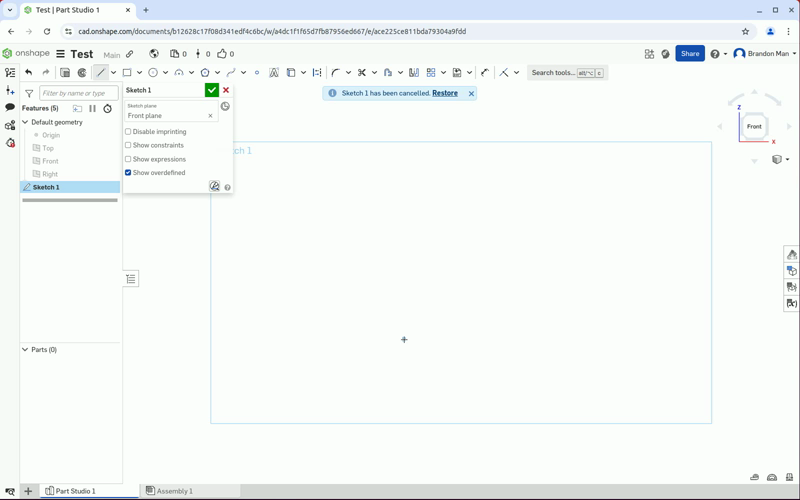
key_down(shift)
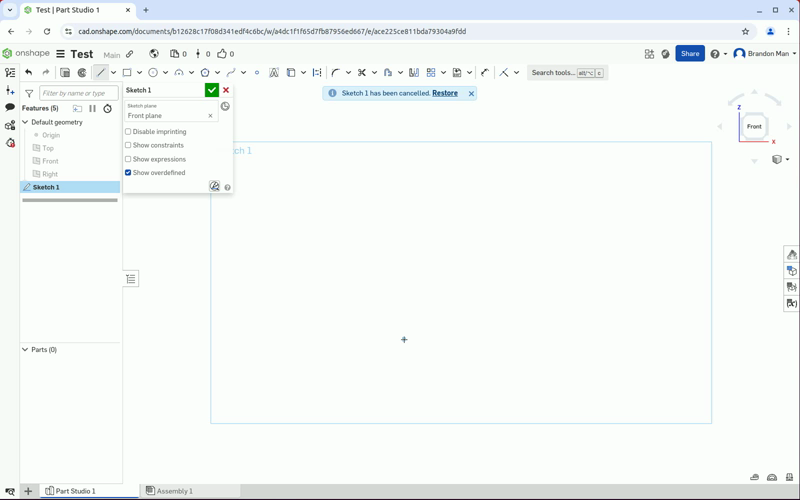
mouse_move(516, 339)
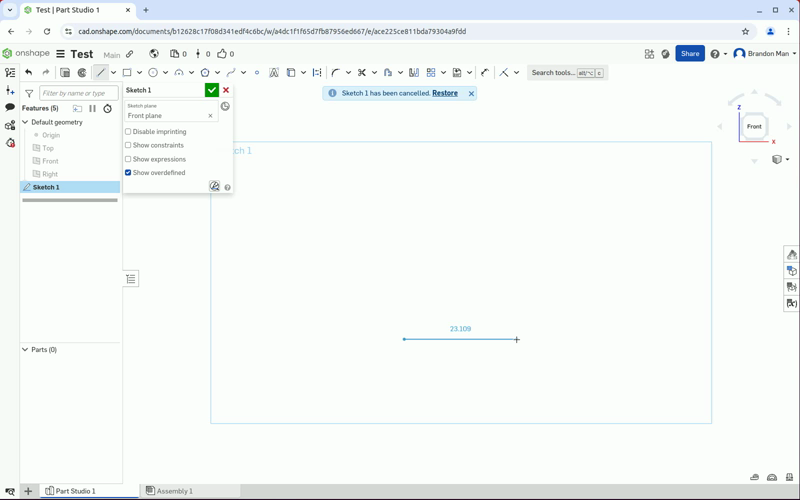
click(516, 339)
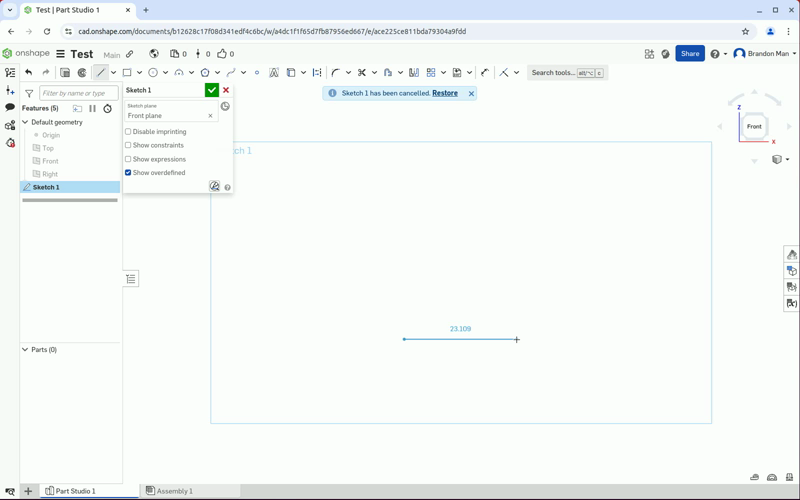
key_up(shift)
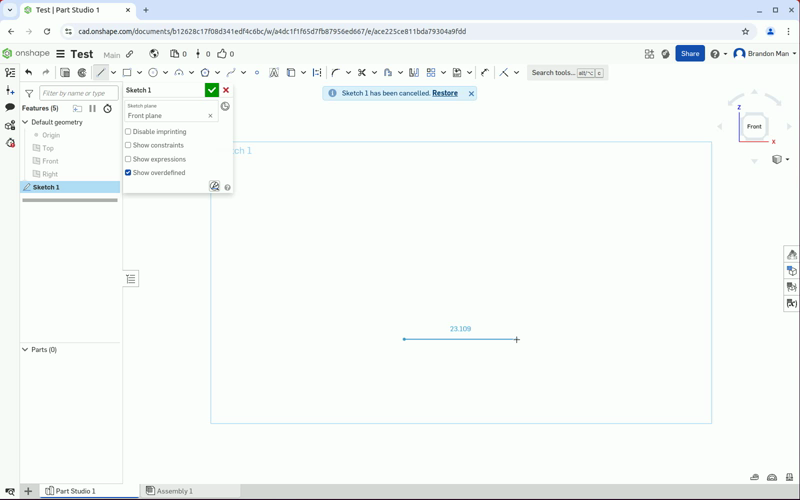
key_down(shift)
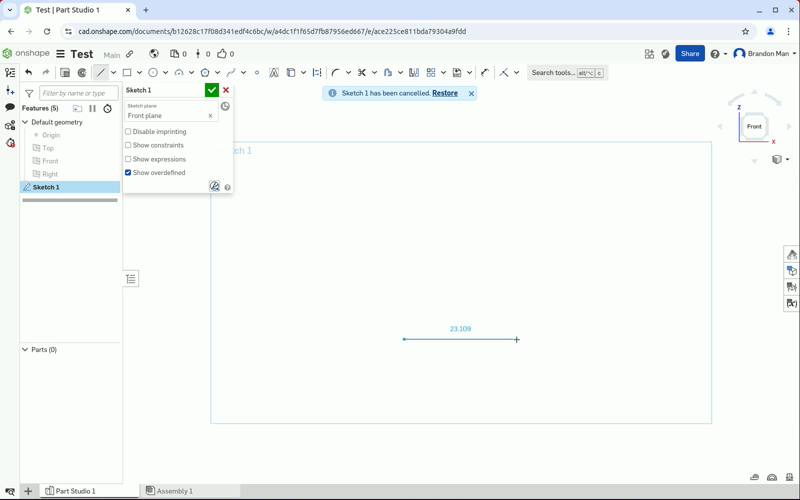
mouse_move(516, 226)
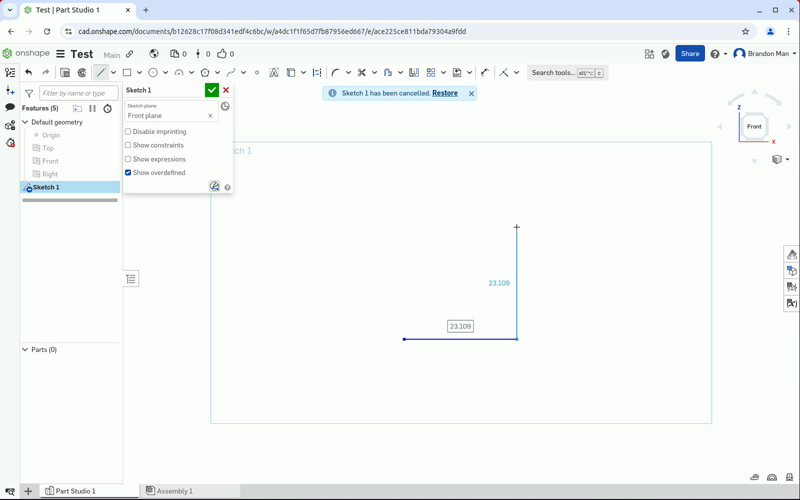
click(516, 226)
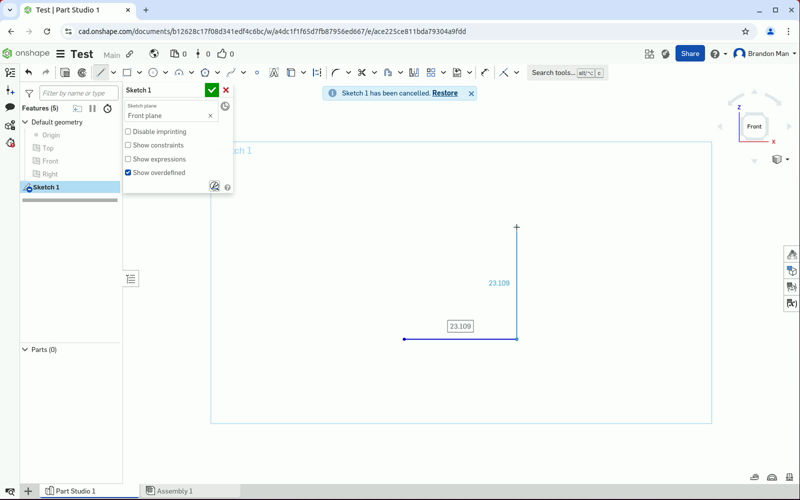
key_up(shift)
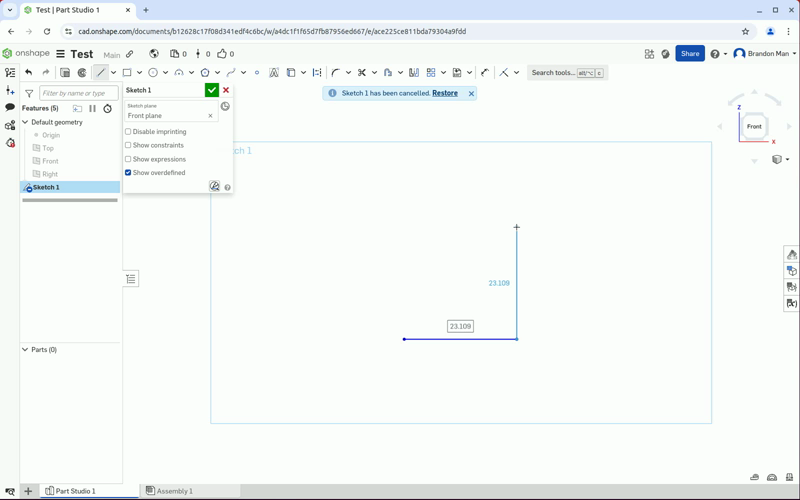
key_down(shift)
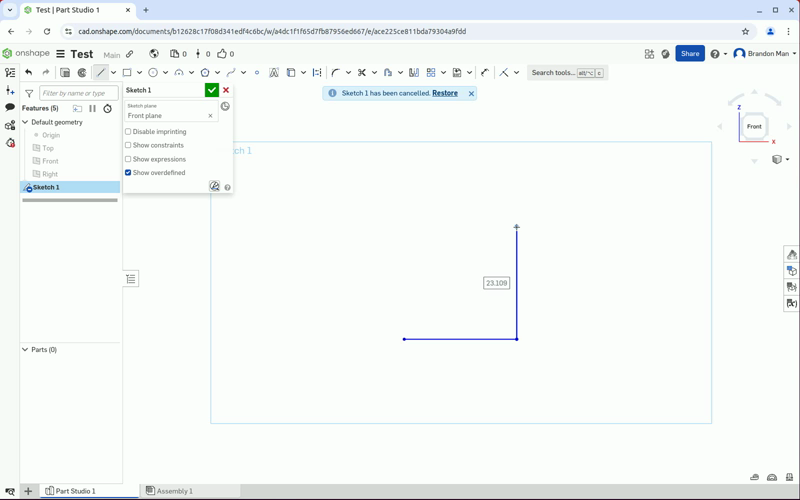
mouse_move(404, 226)
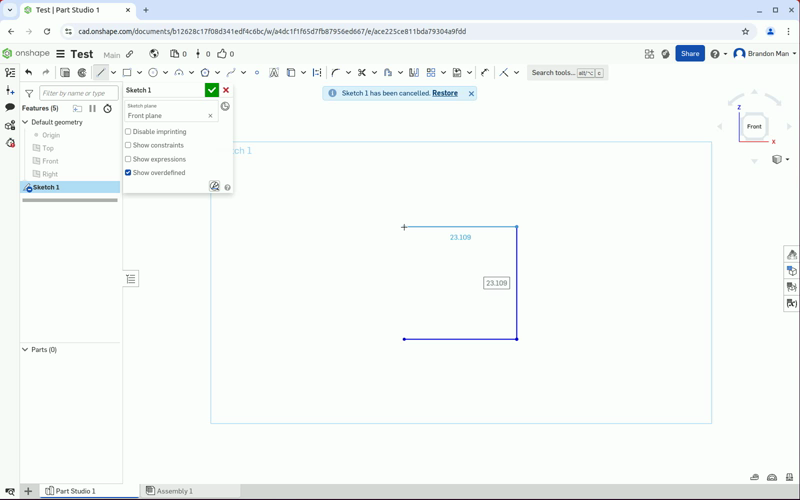
click(404, 226)
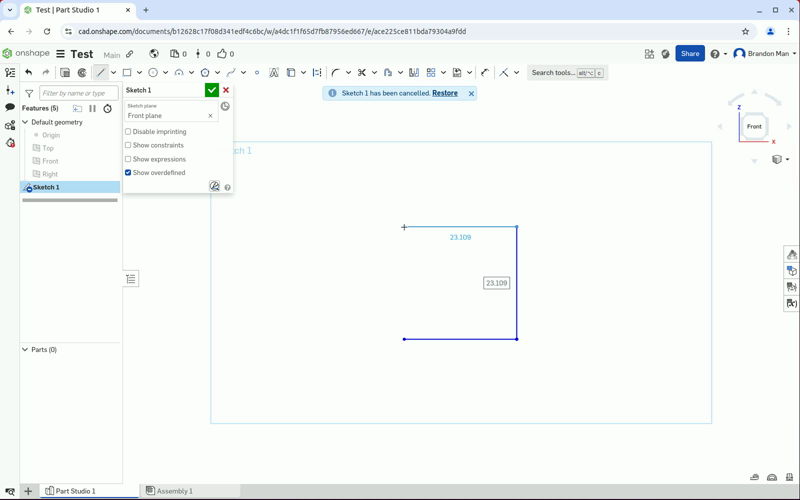
key_up(shift)
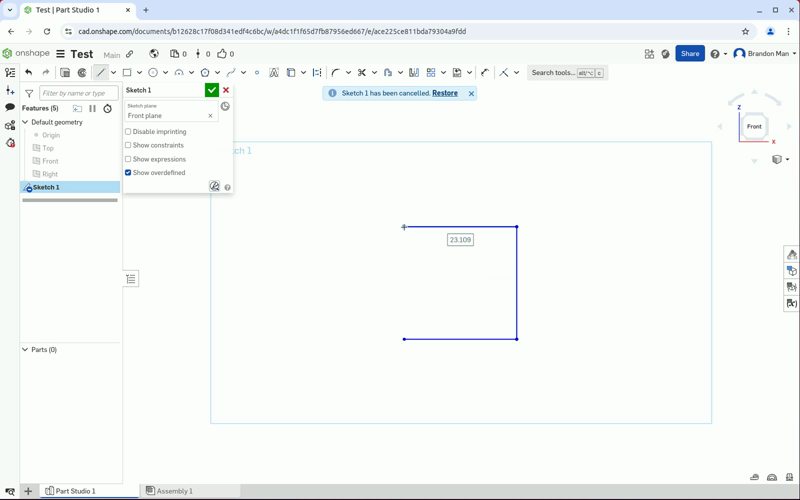
key_down(shift)
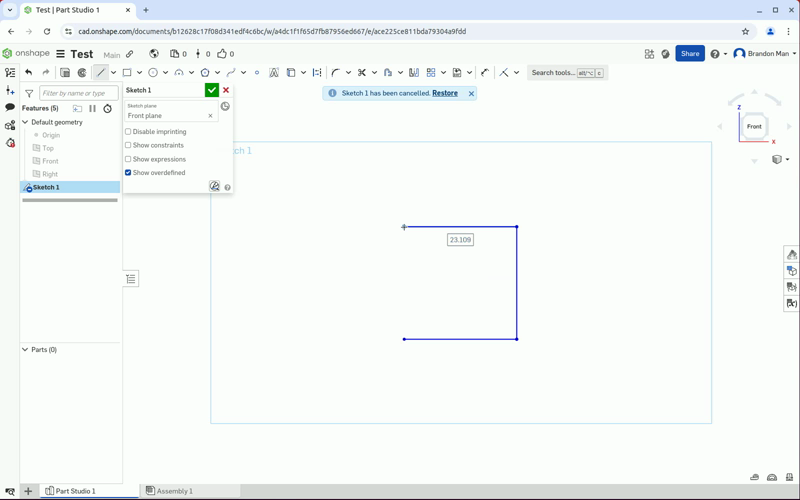
mouse_move(404, 339)
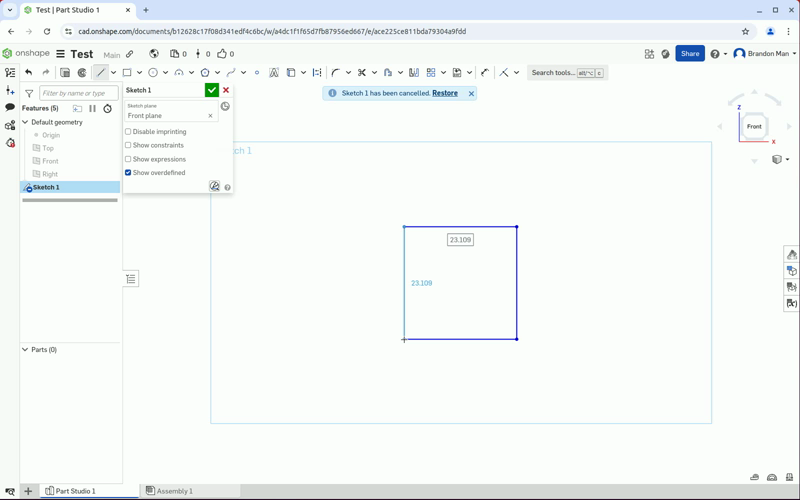
key_up(shift)
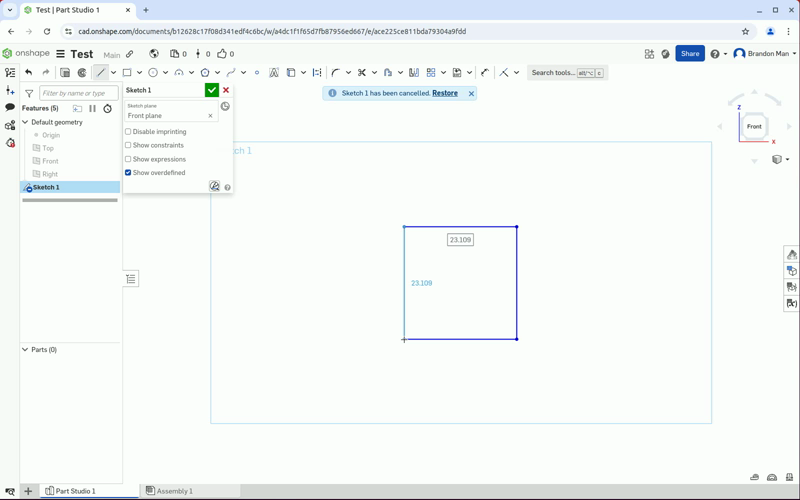
click(404, 339)
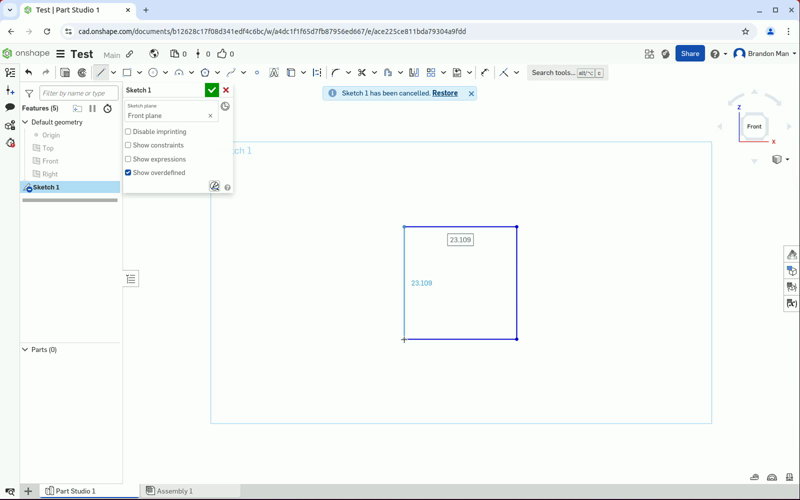
key(esc)
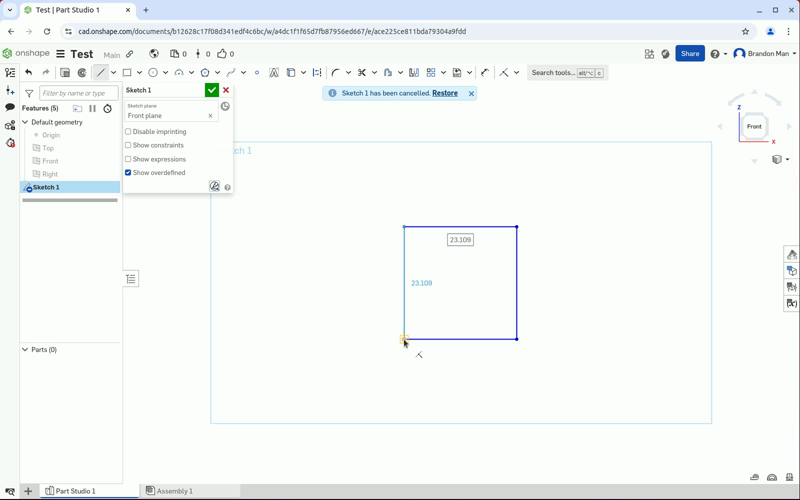
mouse_move(420, 322)
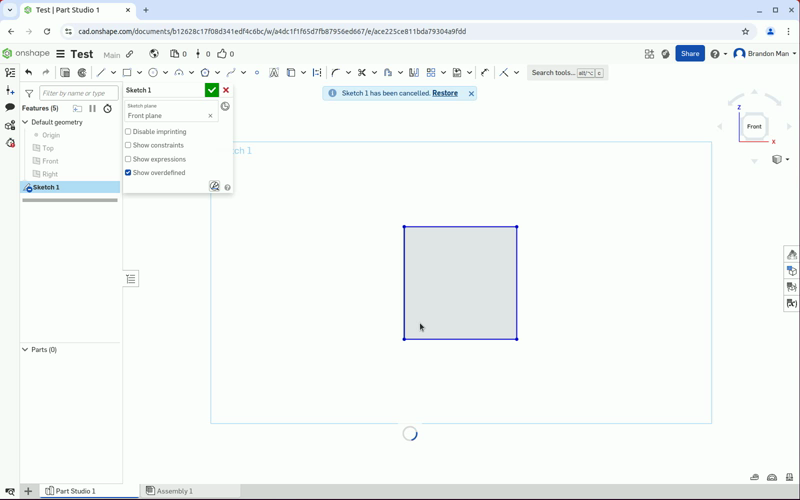
click(420, 322)
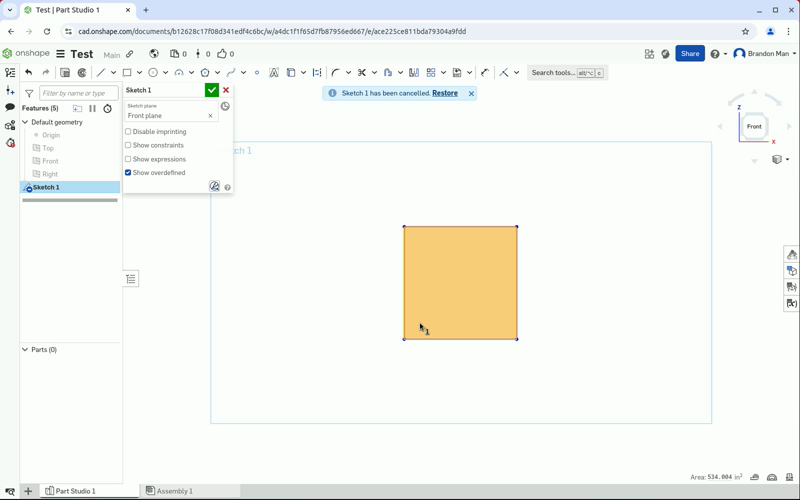
mouse_move(73, 352)
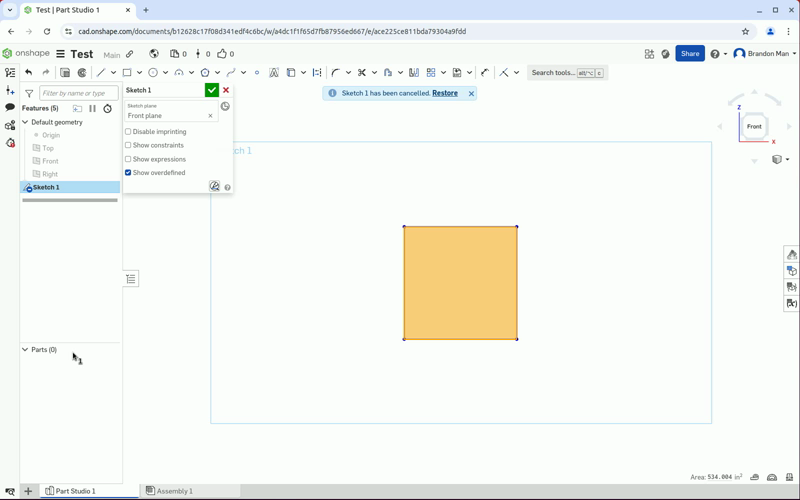
key(shift+y)
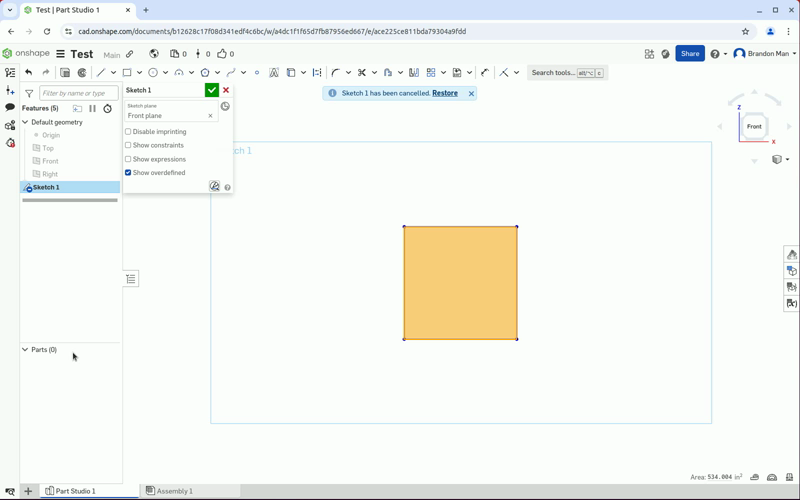
key(shift+e)
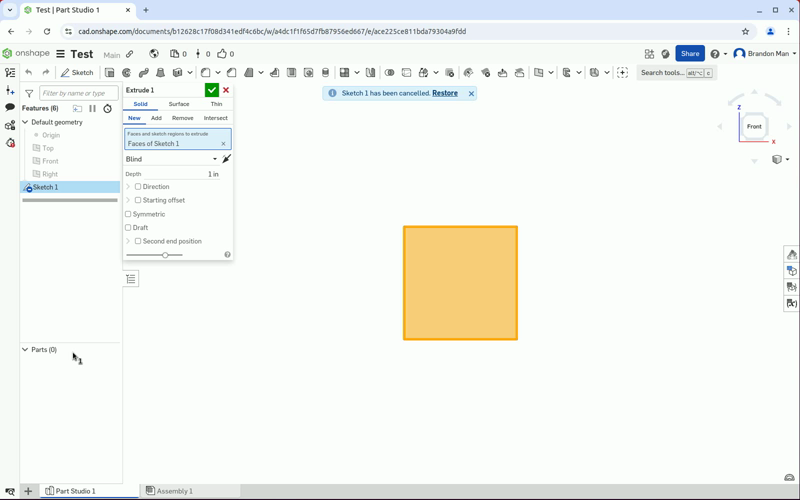
mouse_move(143, 106)
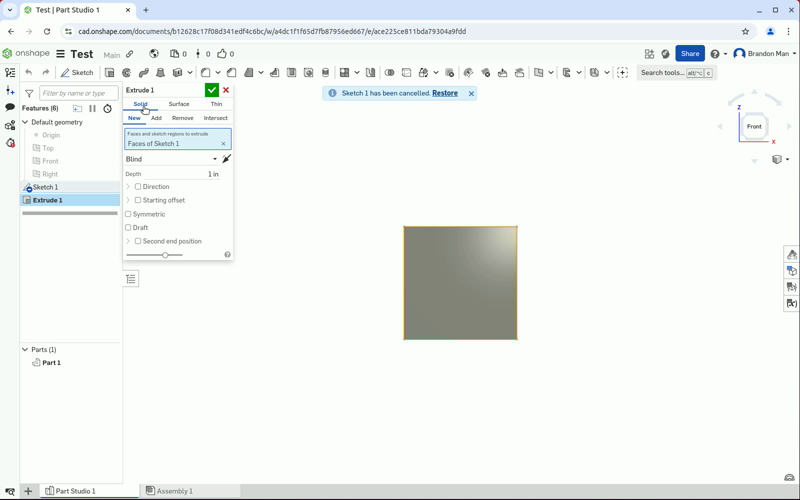
click(143, 106)
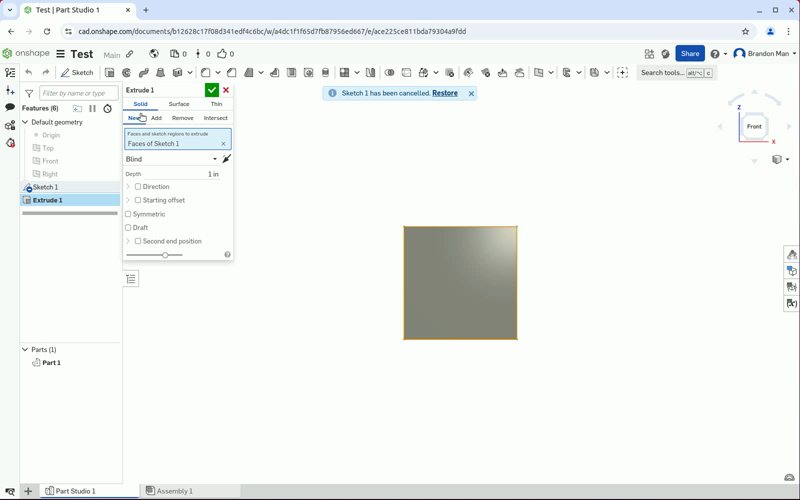
mouse_move(137, 120)
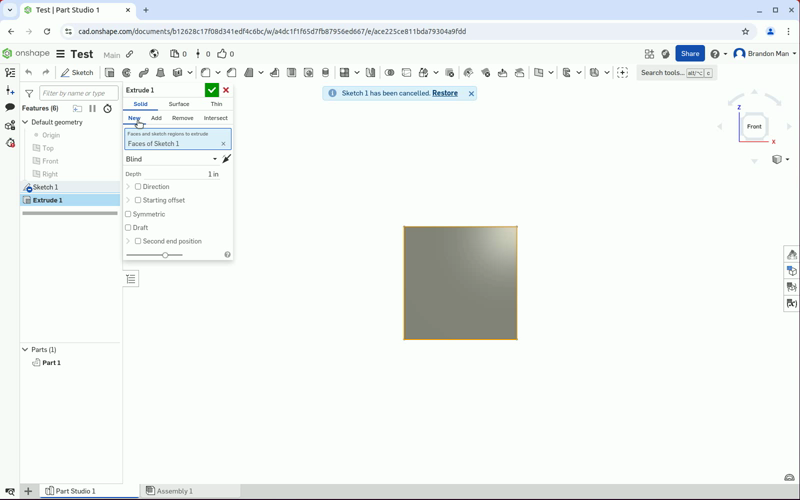
click(137, 120)
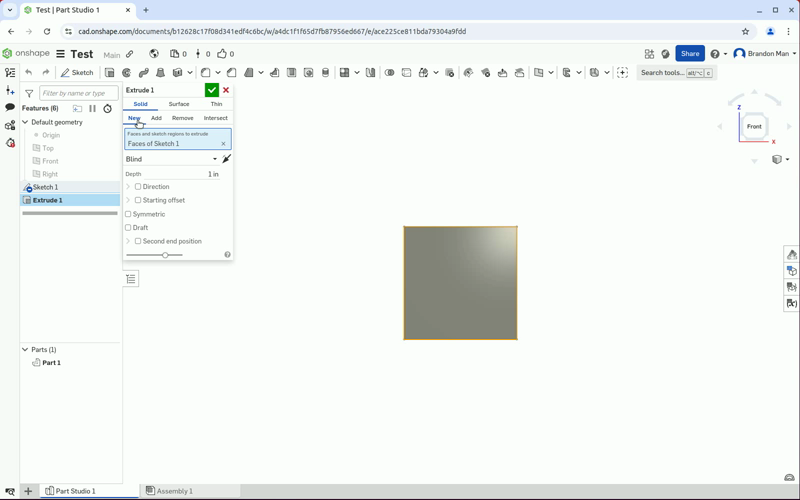
key(tab, 4)
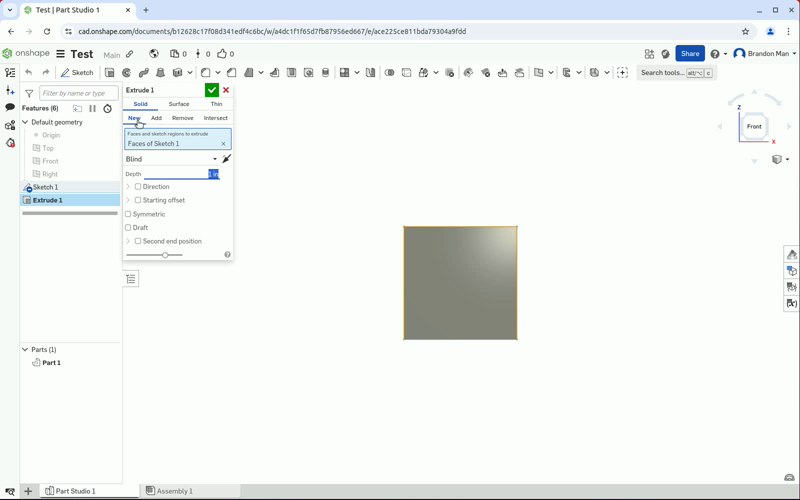
text(23.108)
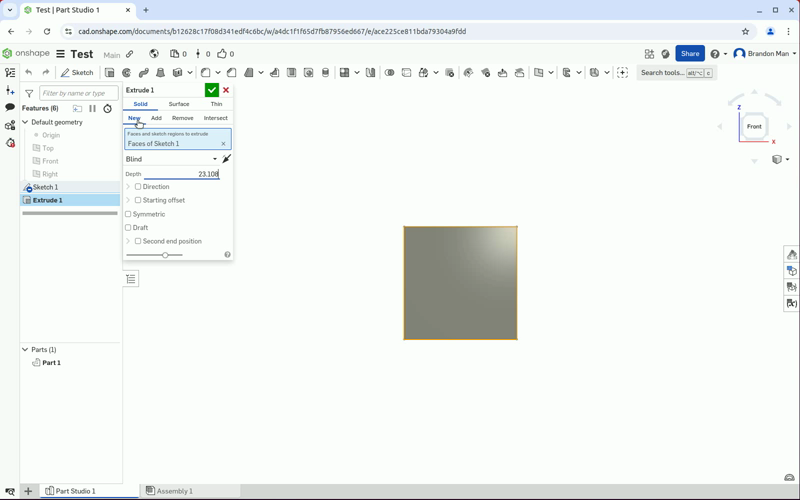
key(enter)
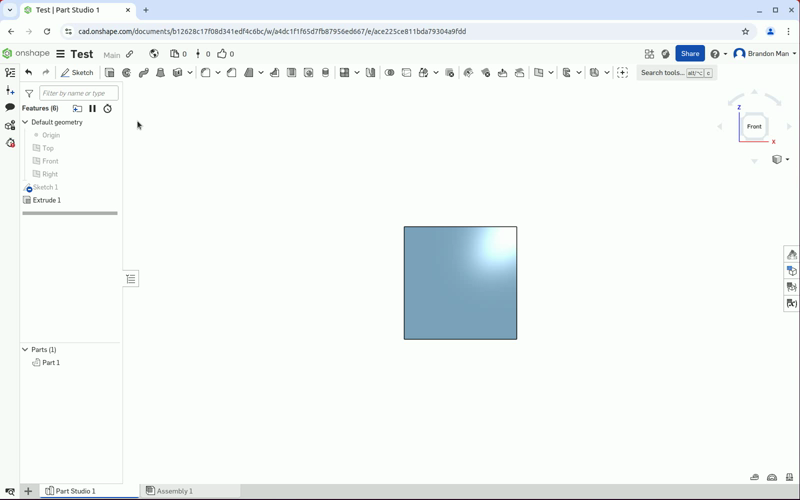
key(shift+h)
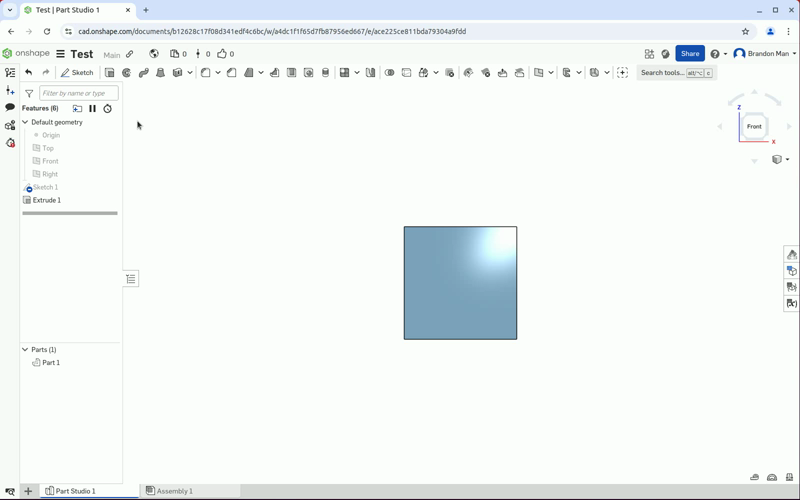
key(shift+h)
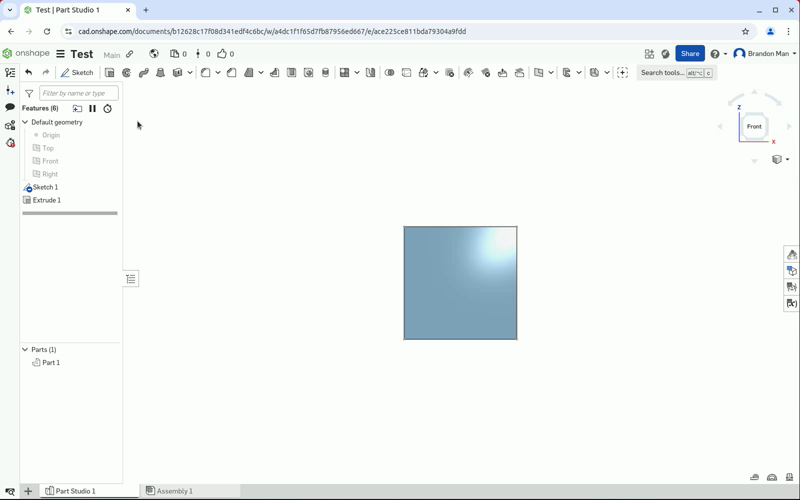
mouse_move(73, 189)
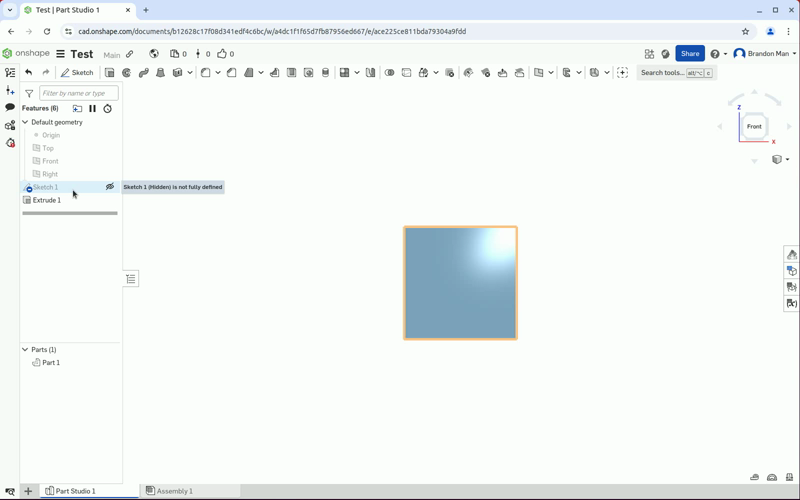
click(73, 189)
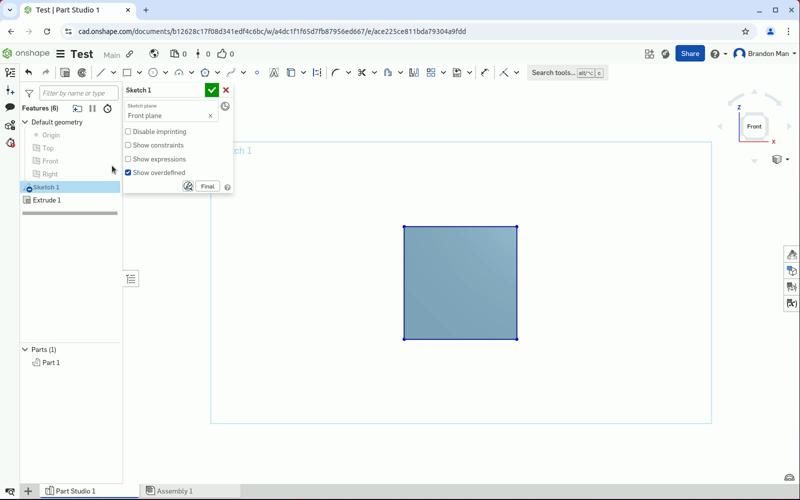
mouse_move(229, 92)
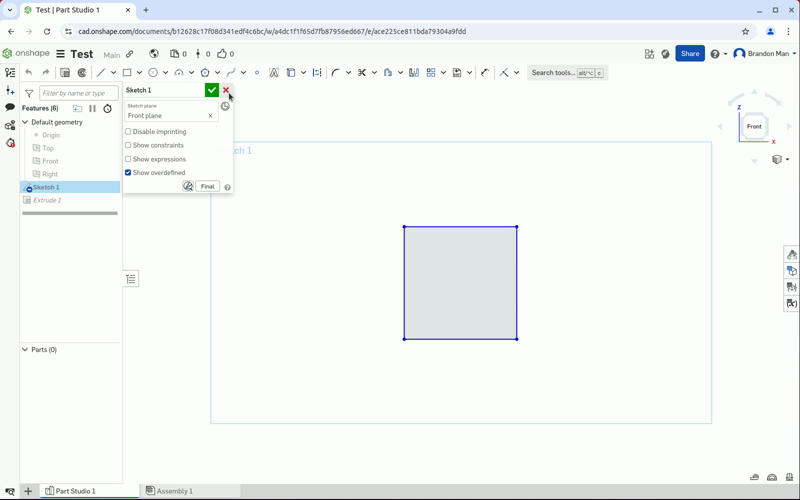
click(229, 92)
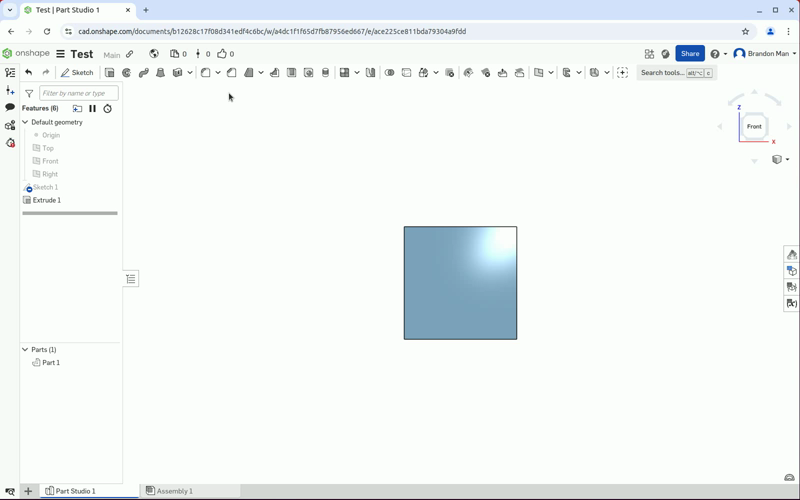
mouse_move(541, 75)
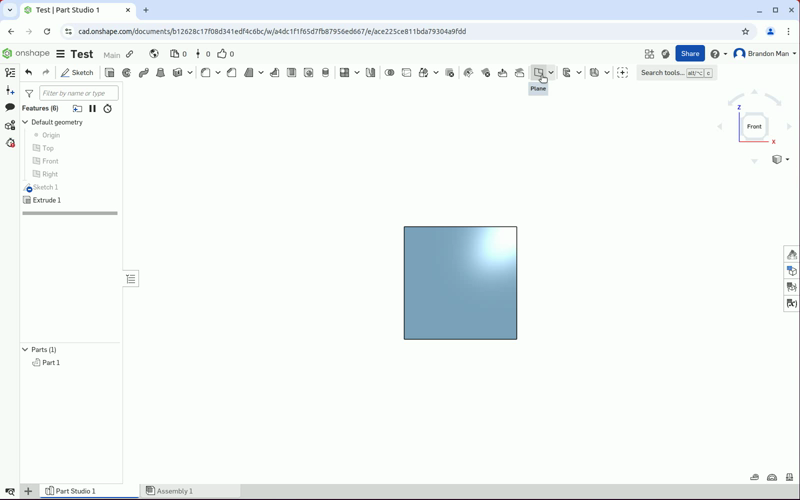
click(541, 75)
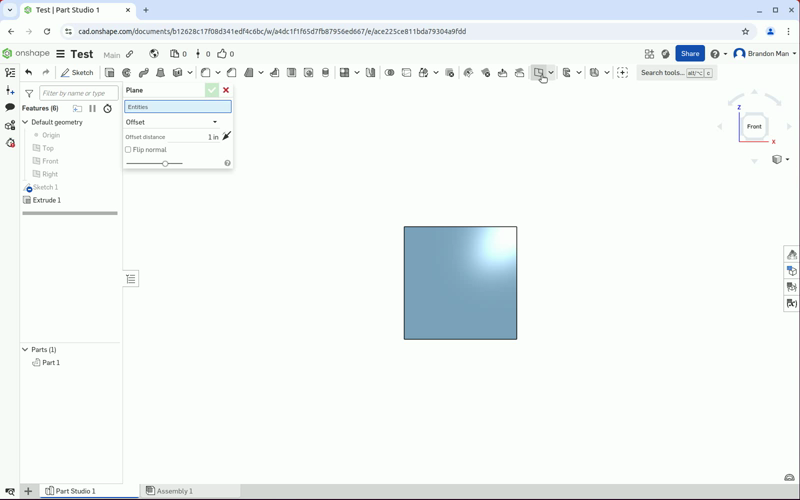
mouse_move(73, 163)
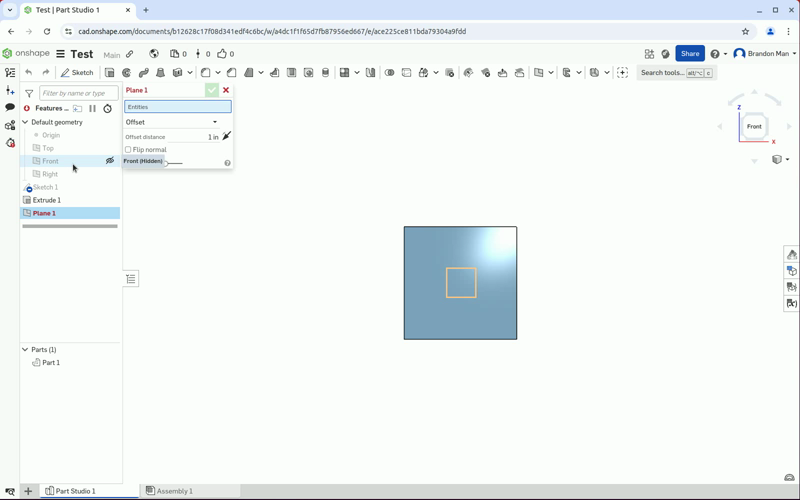
click(73, 163)
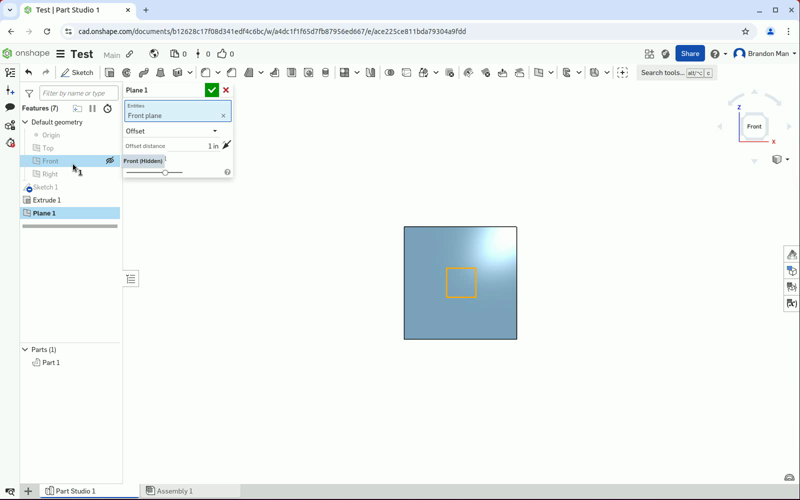
key(tab, 2)
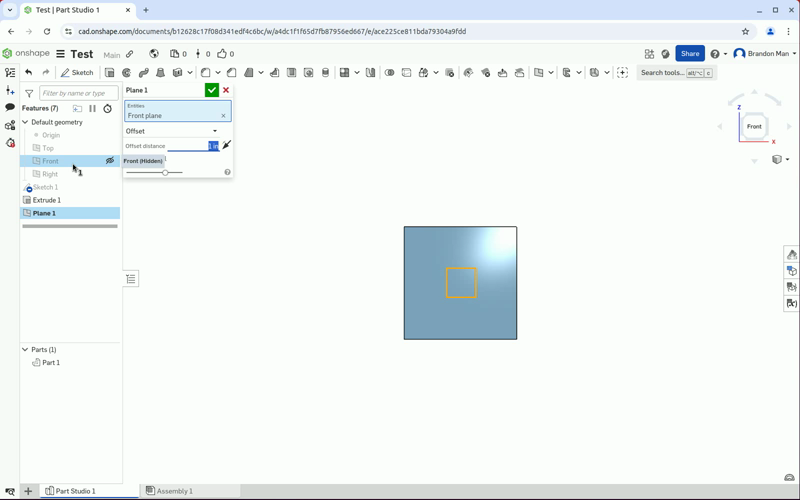
text(23.108)
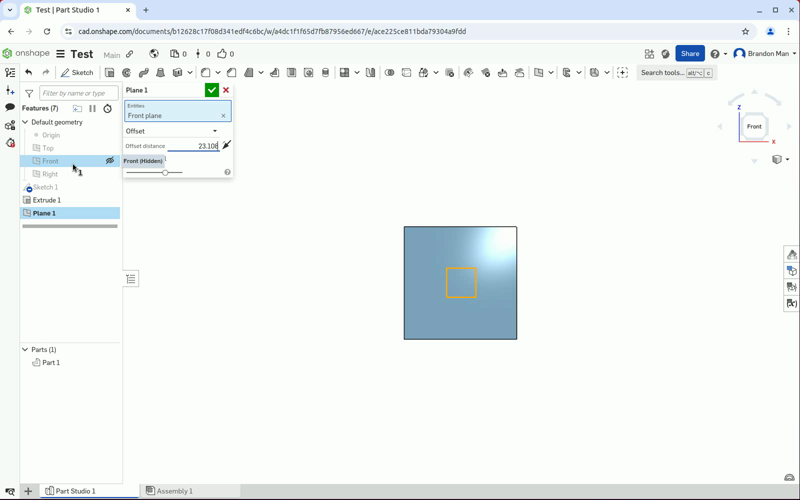
key(enter, 2)
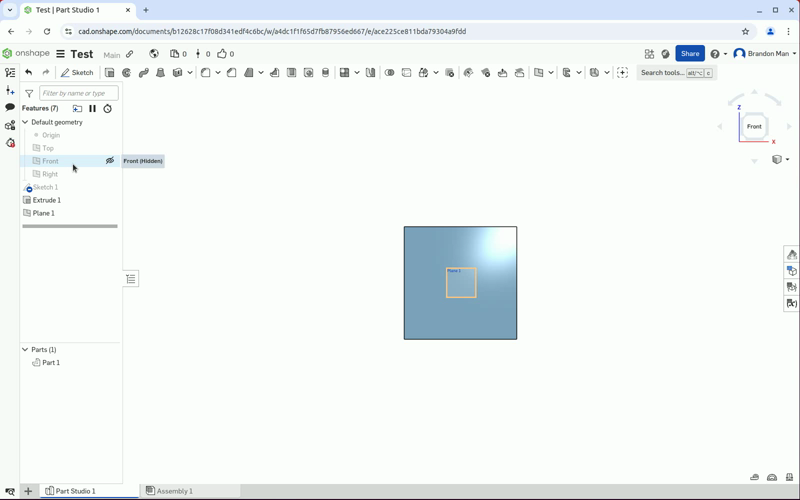
key(shift+s)
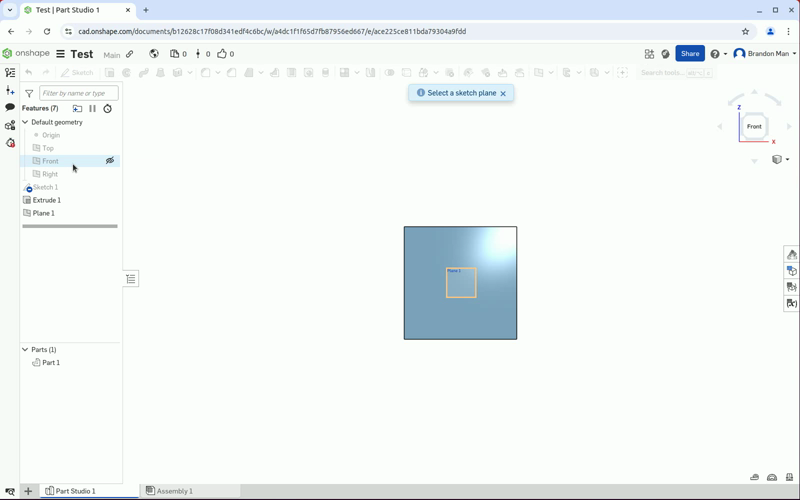
mouse_move(73, 215)
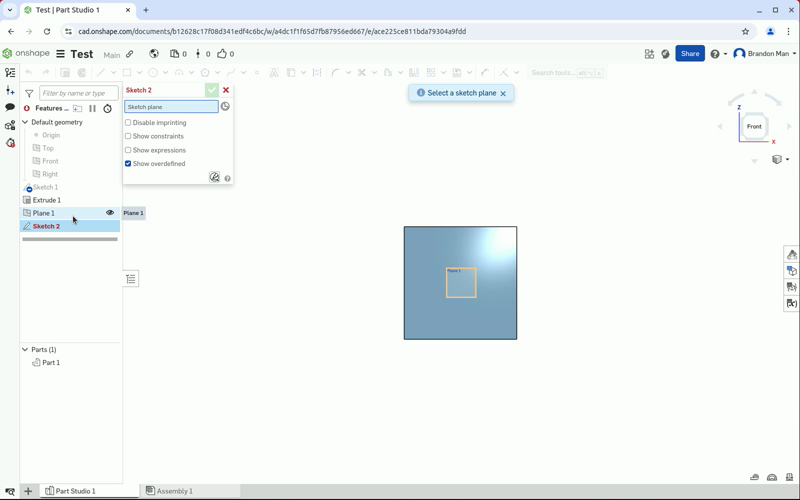
click(73, 215)
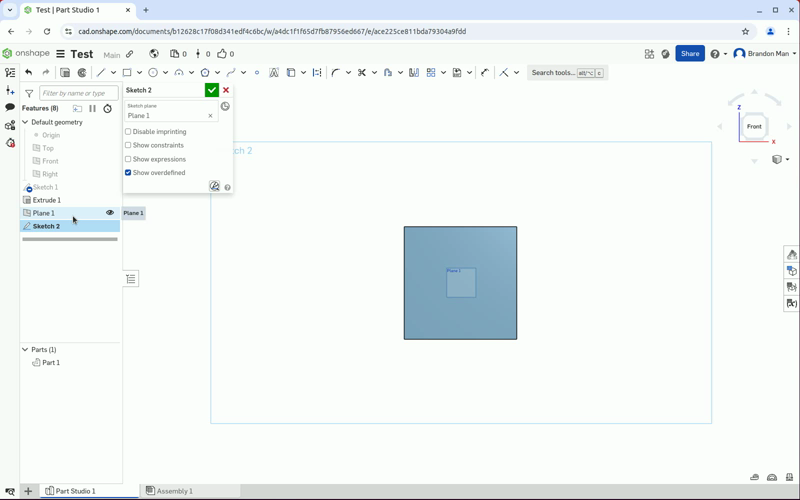
mouse_move(73, 352)
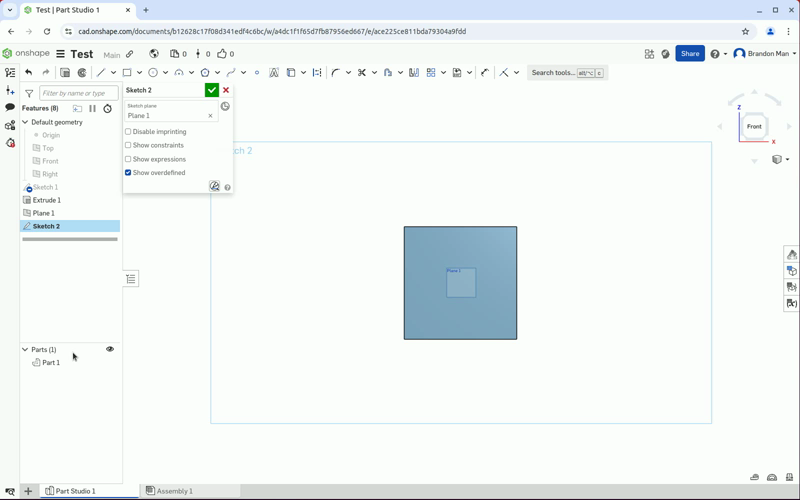
key(y)
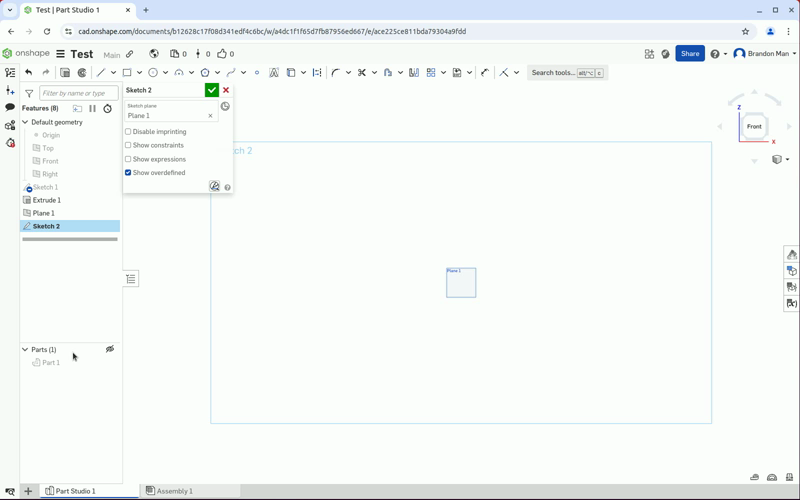
key(c)
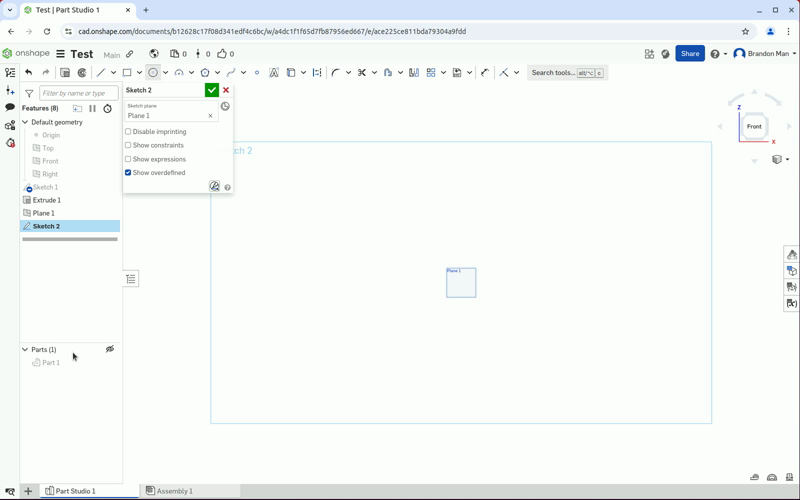
key_down(shift)
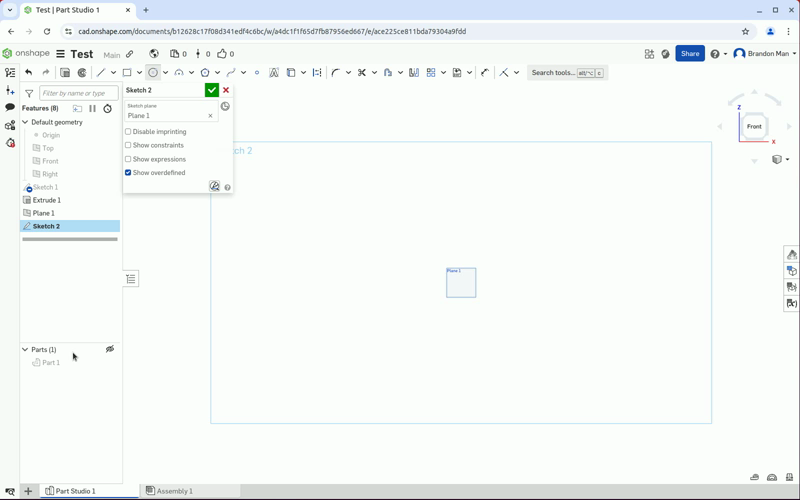
mouse_move(461, 282)
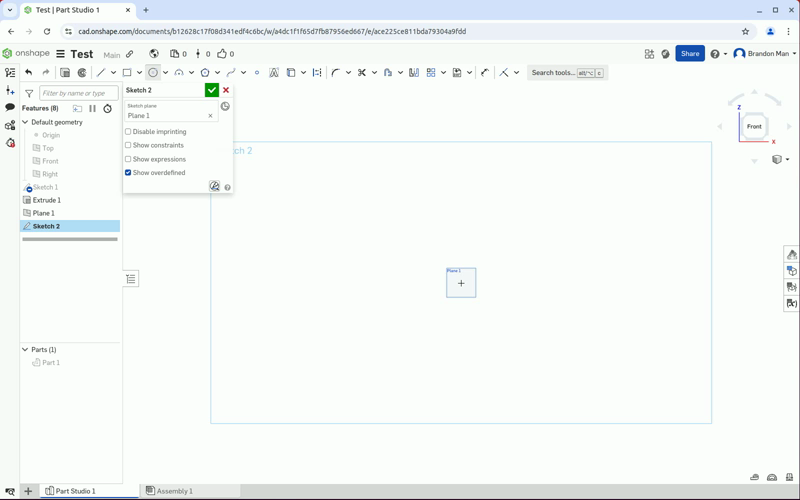
click(461, 282)
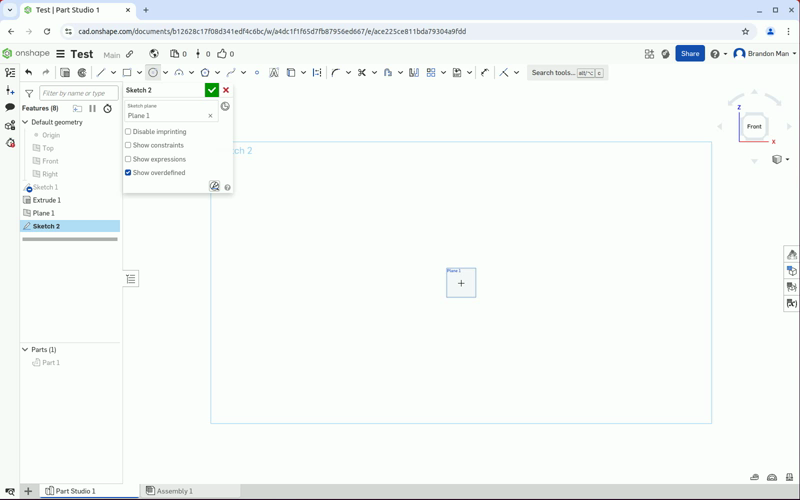
key_up(shift)
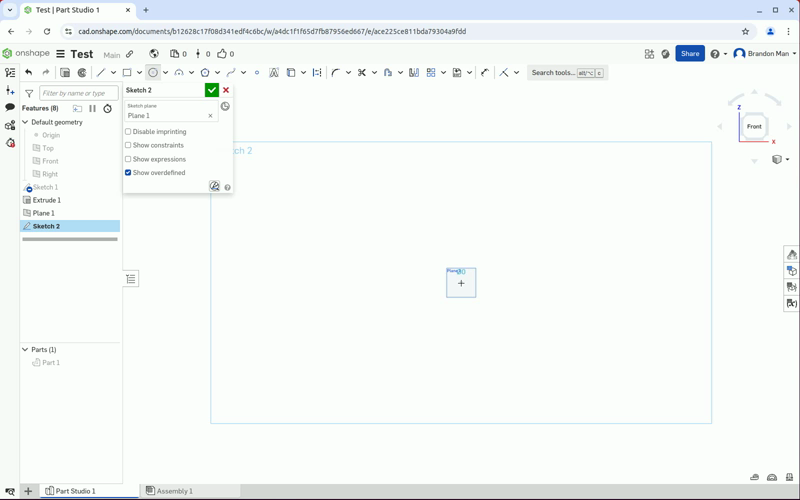
mouse_move(480, 282)
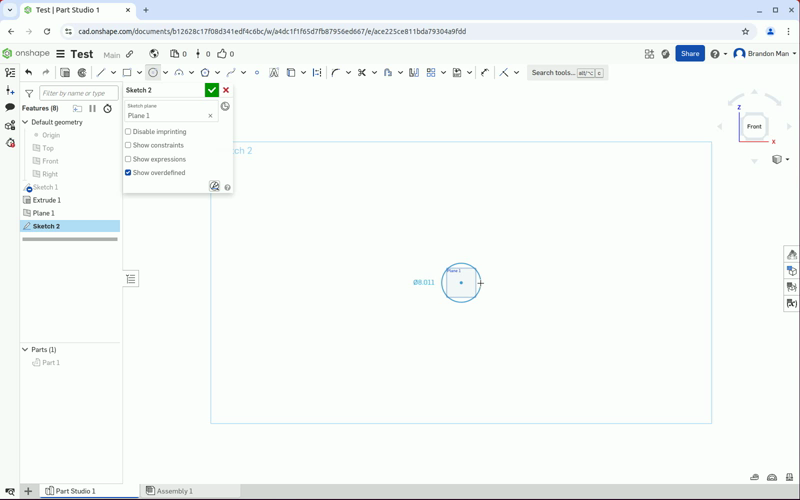
click(480, 282)
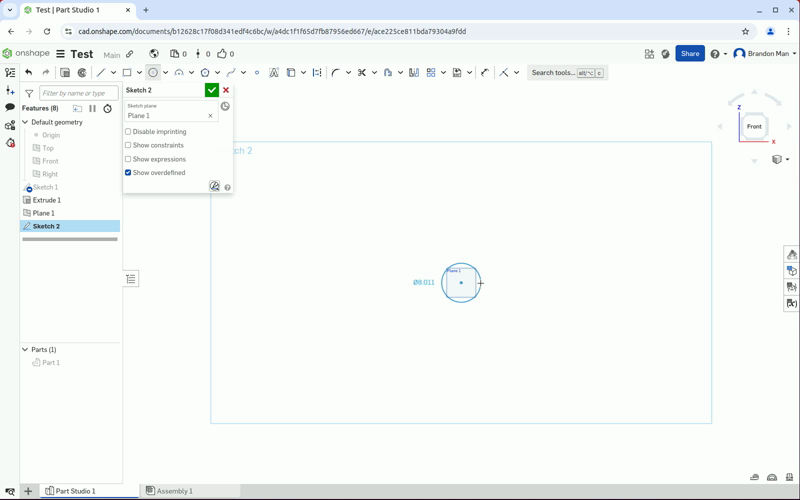
key(esc)
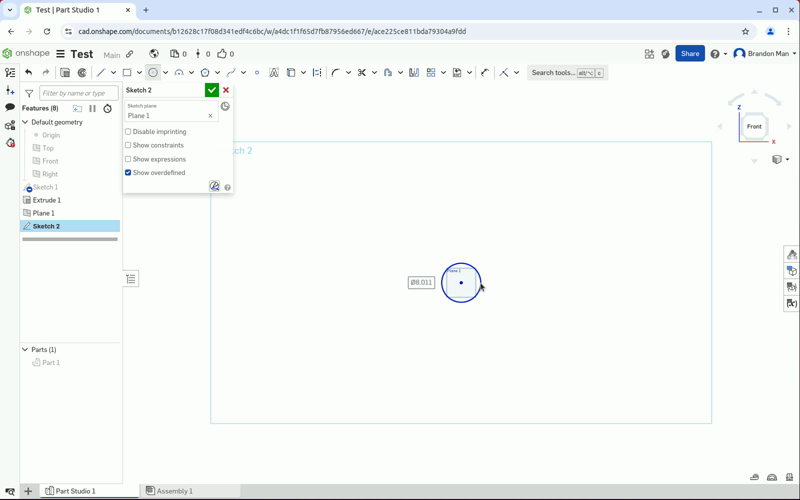
mouse_move(452, 298)
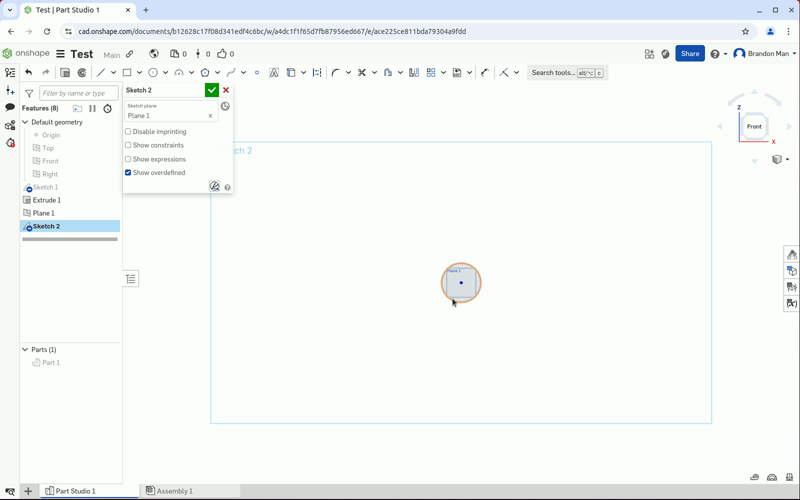
scroll(6)
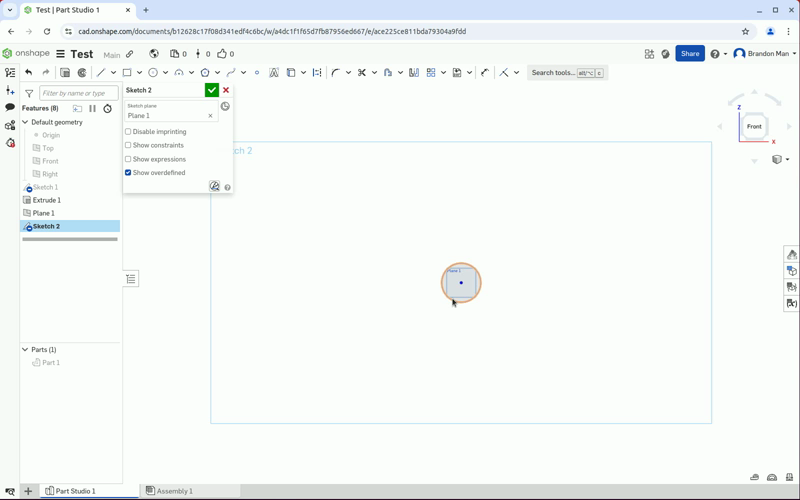
scroll(6)
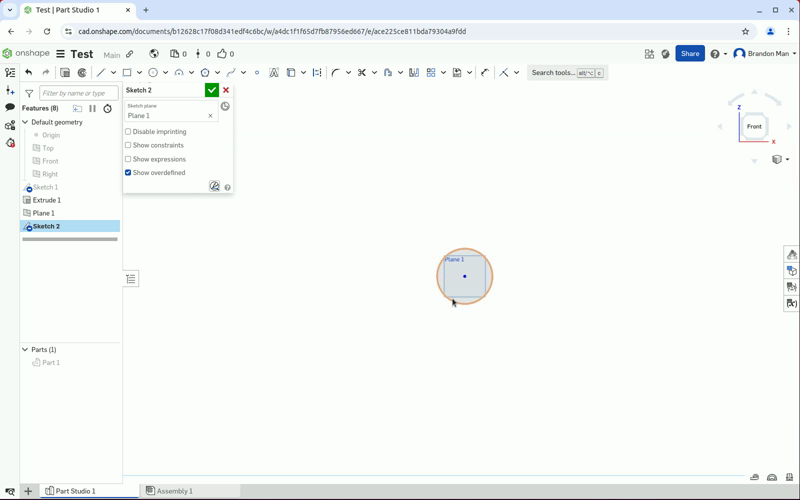
scroll(6)
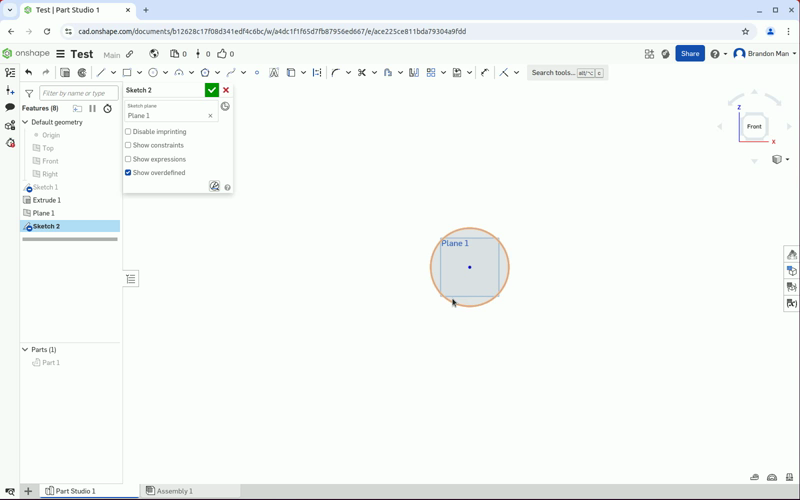
scroll(6)
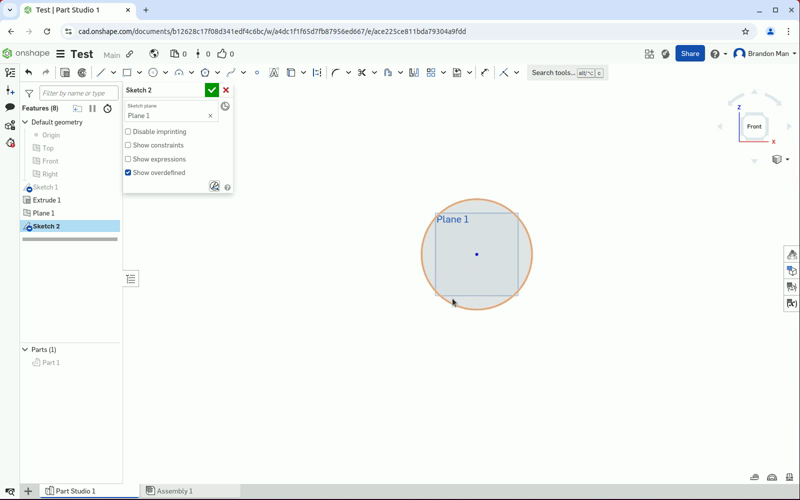
scroll(6)
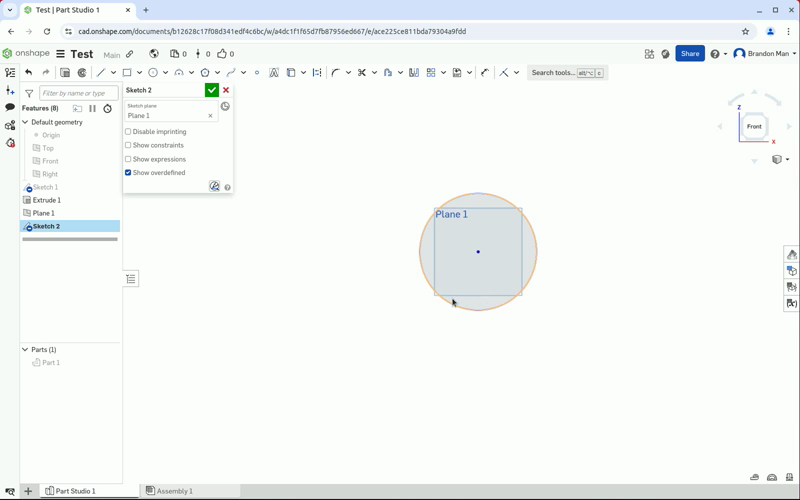
scroll(6)
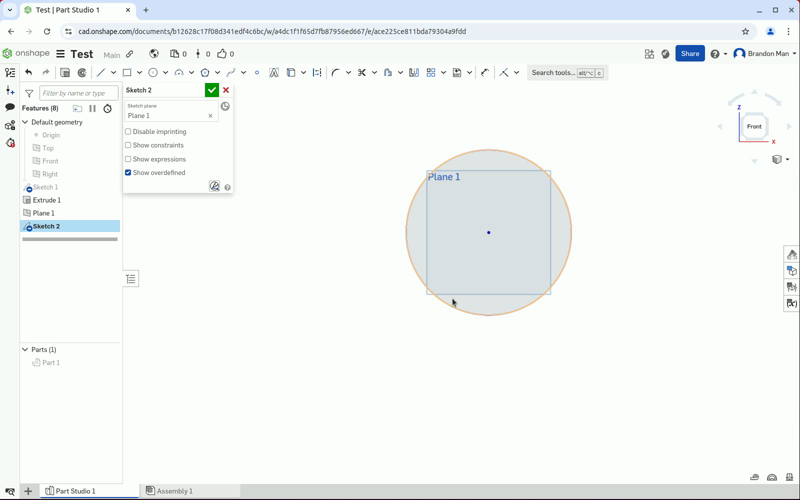
scroll(6)
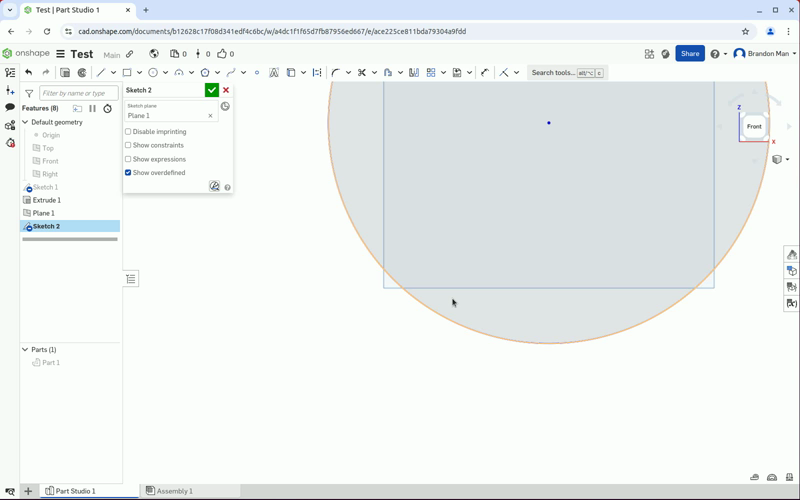
click(452, 298)
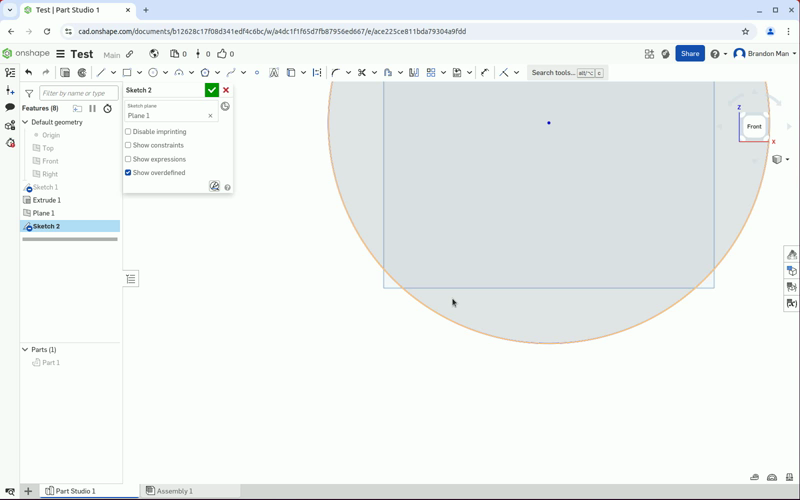
scroll(-6)
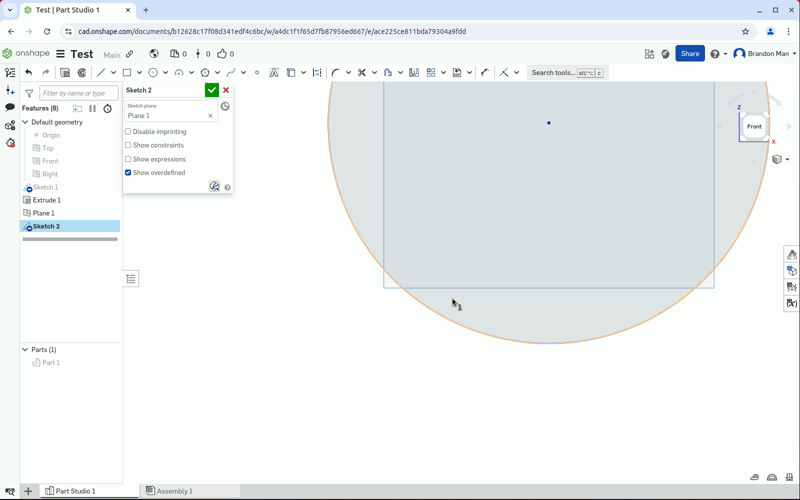
scroll(-6)
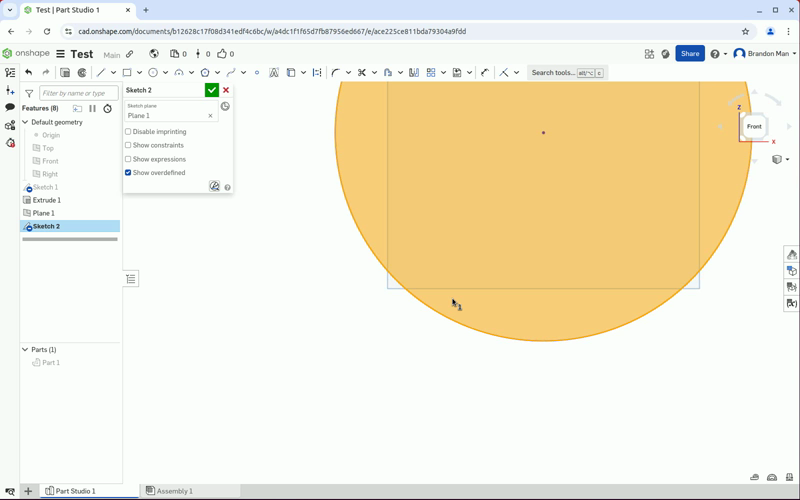
scroll(-6)
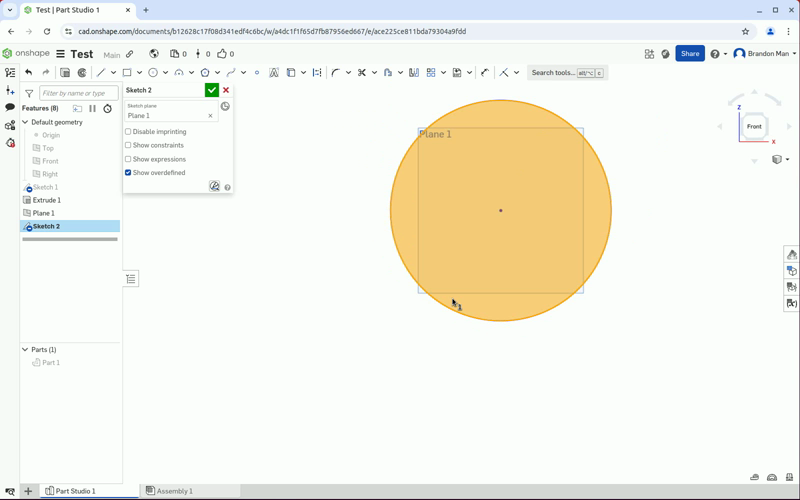
scroll(-6)
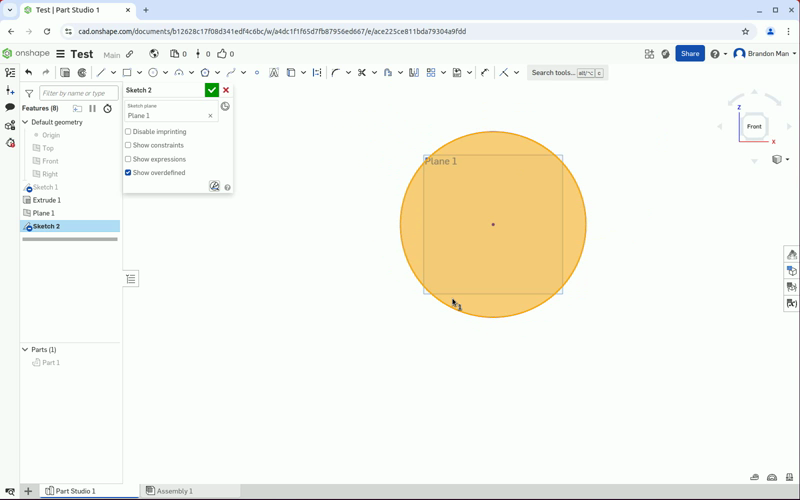
scroll(-6)
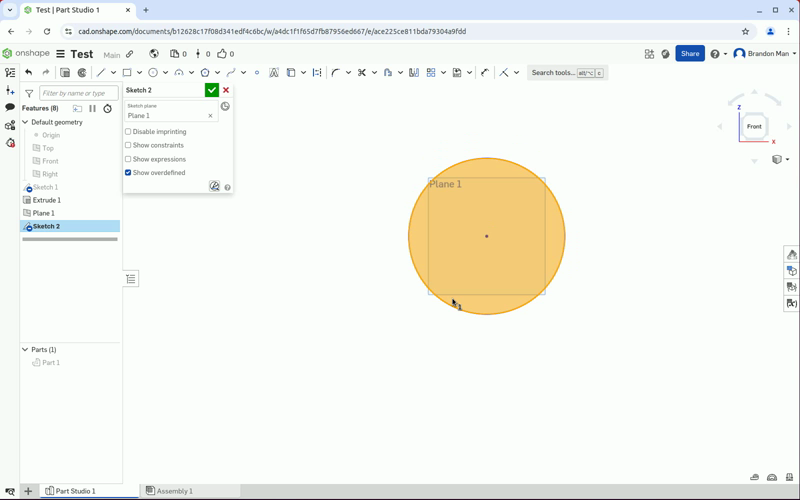
scroll(-6)
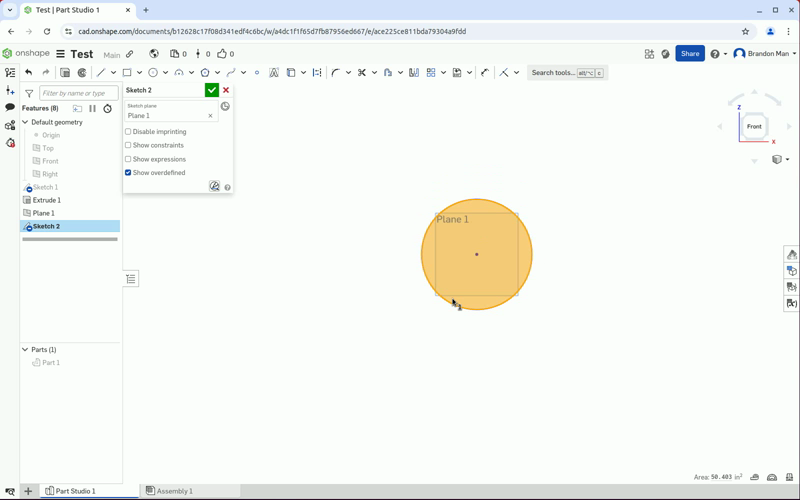
scroll(-6)
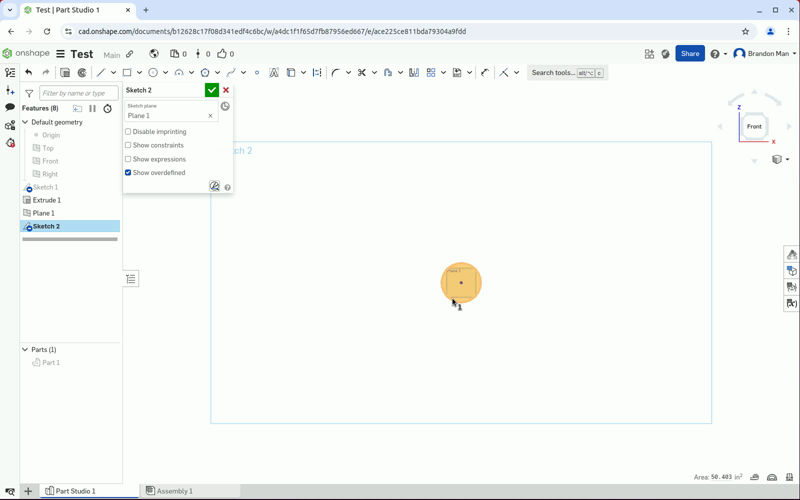
mouse_move(73, 352)
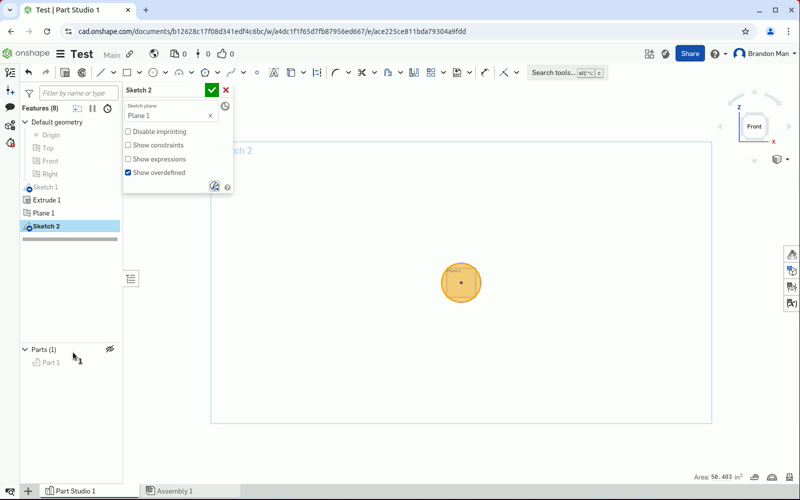
key(shift+y)
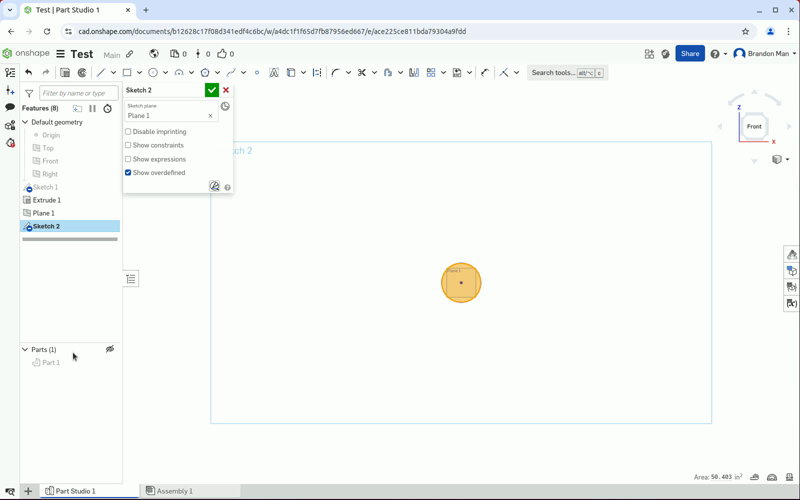
key(shift+e)
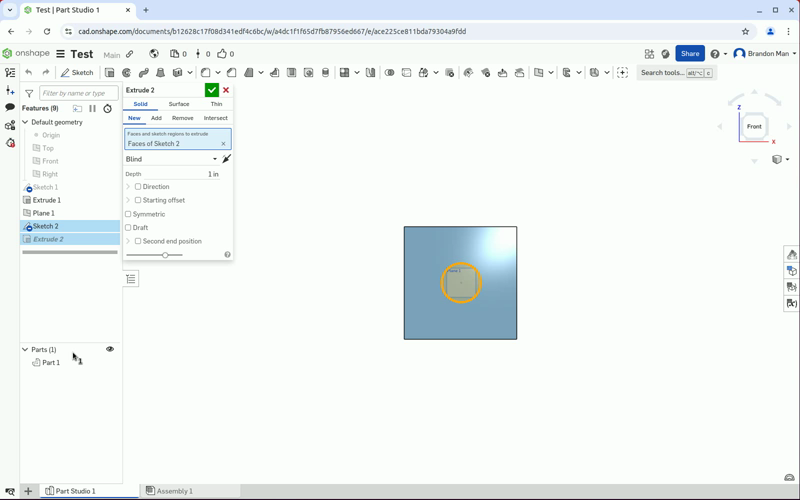
mouse_move(143, 106)
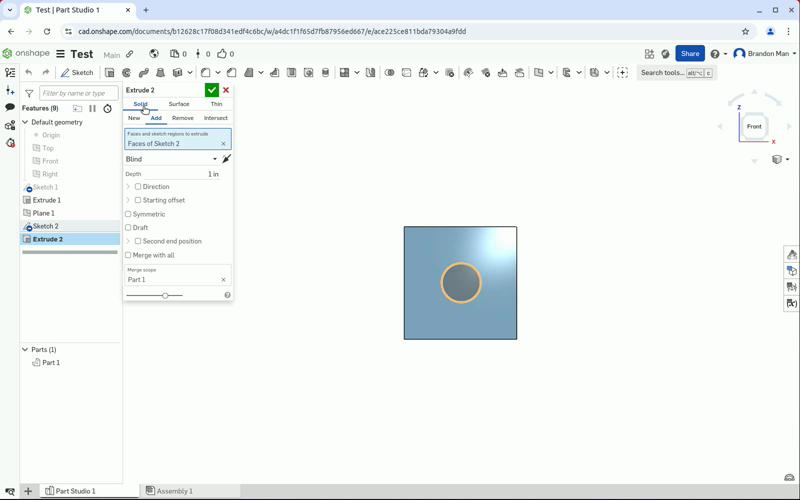
click(143, 106)
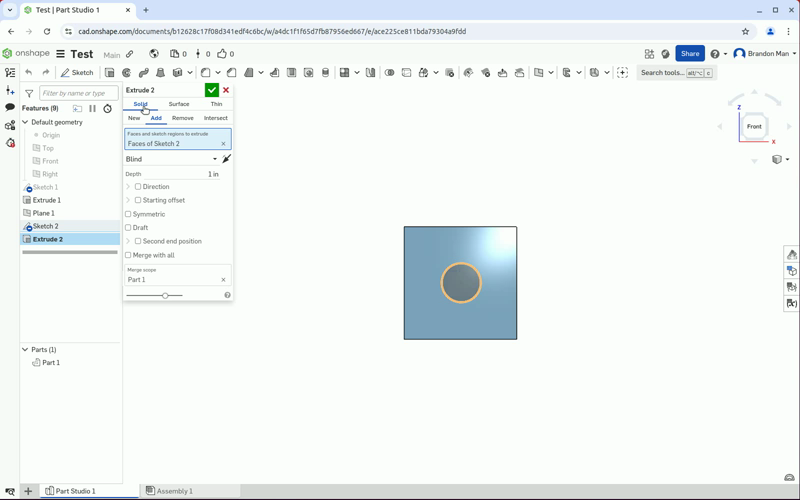
mouse_move(186, 120)
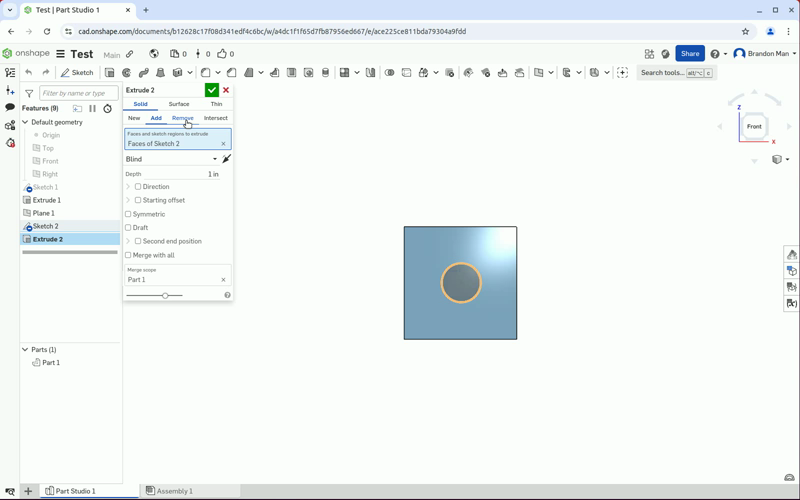
click(186, 120)
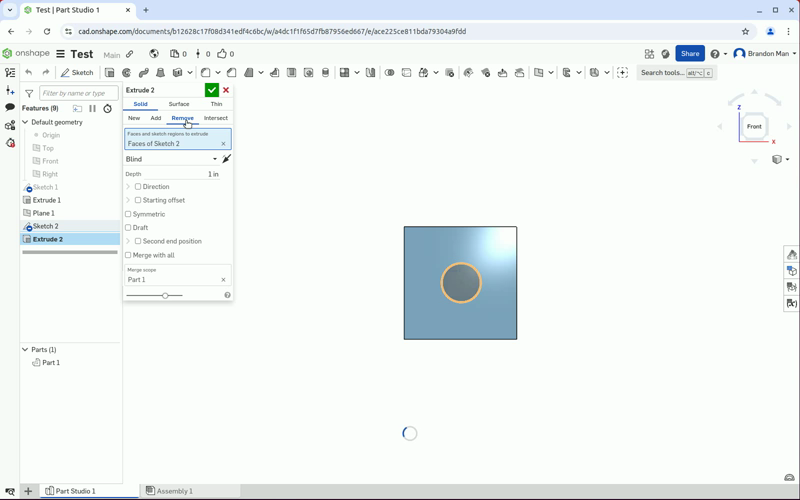
key(tab, 4)
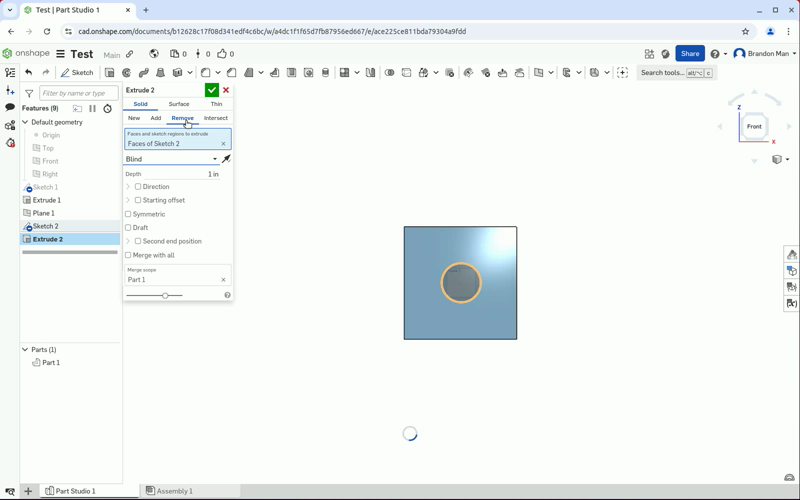
text(23.108)
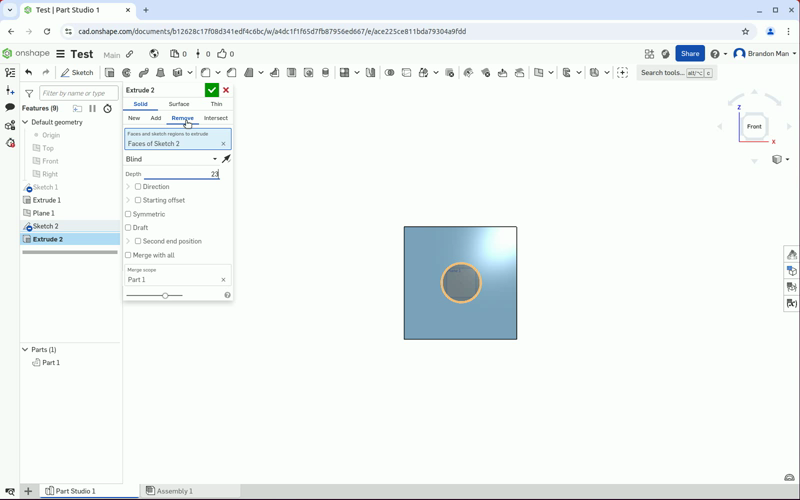
key(tab, 6)
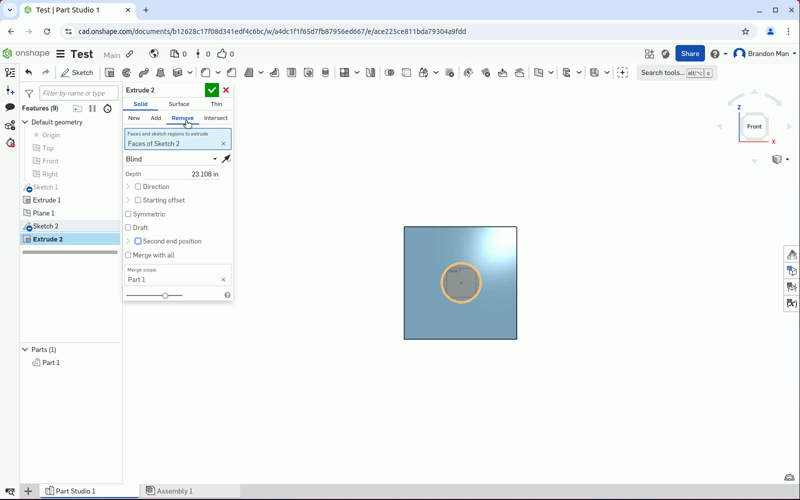
key(space)
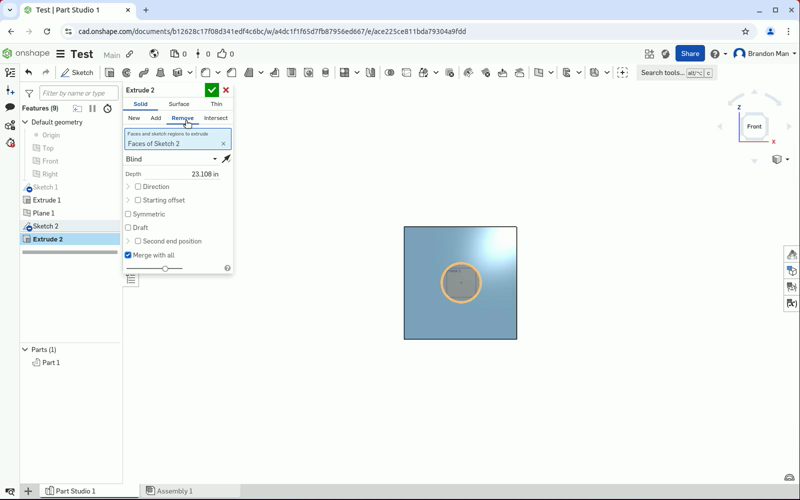
key(enter)
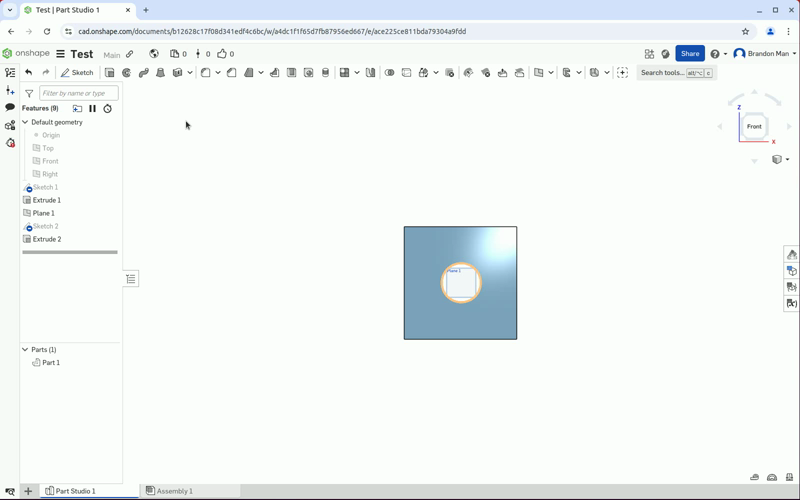
key(shift+h)
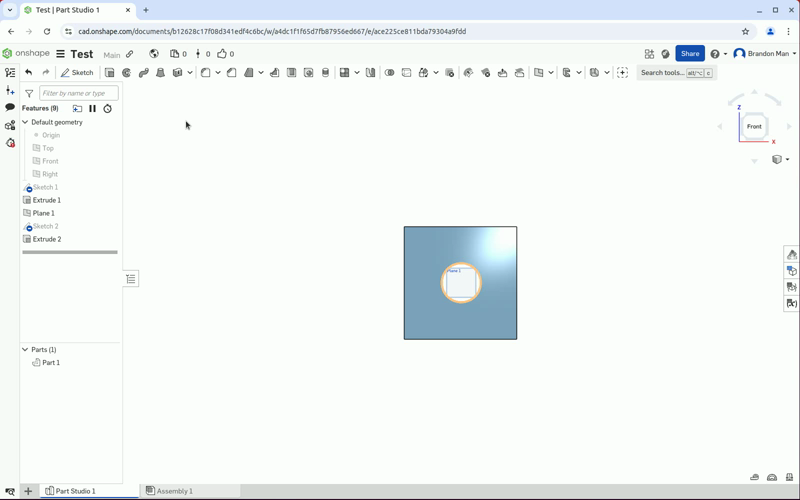
key(shift+h)
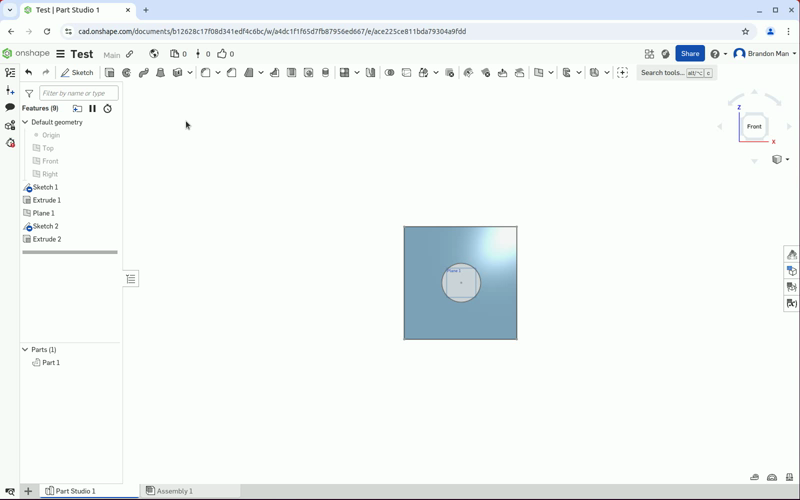
key(shift+7)
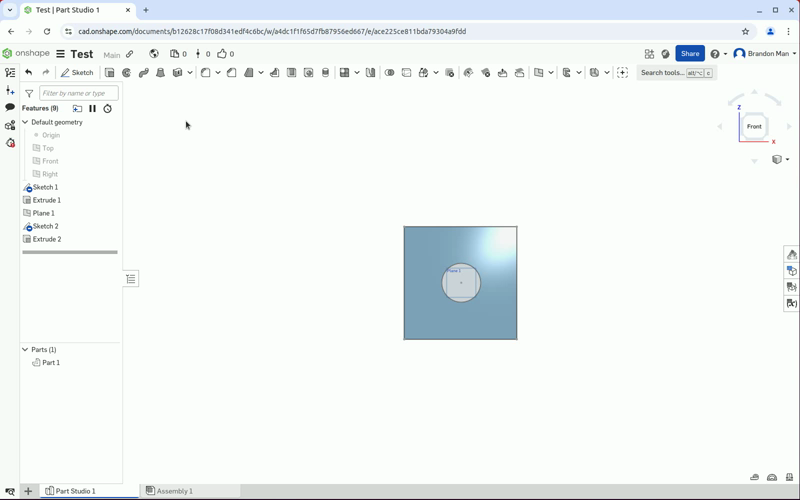
key(left, 2)
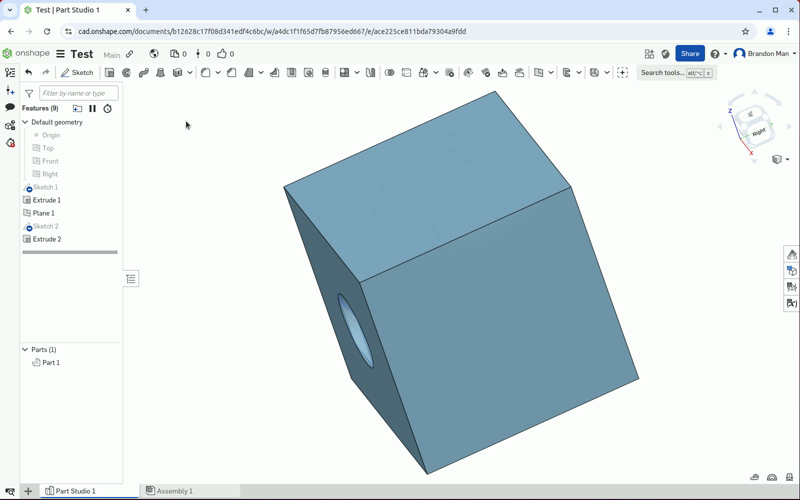
key(down, 2)
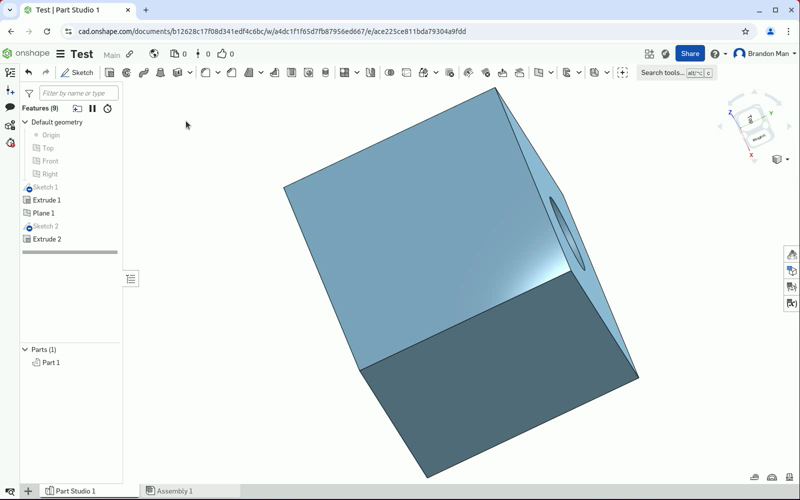
key(up, 2)
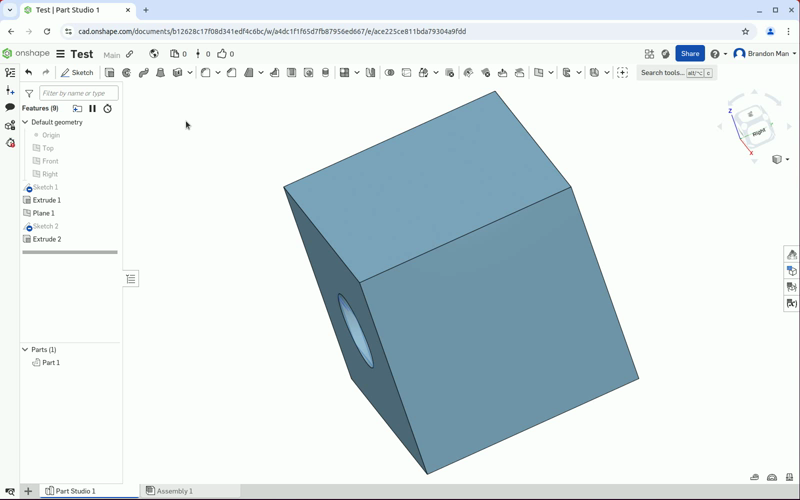
key(right, 2)
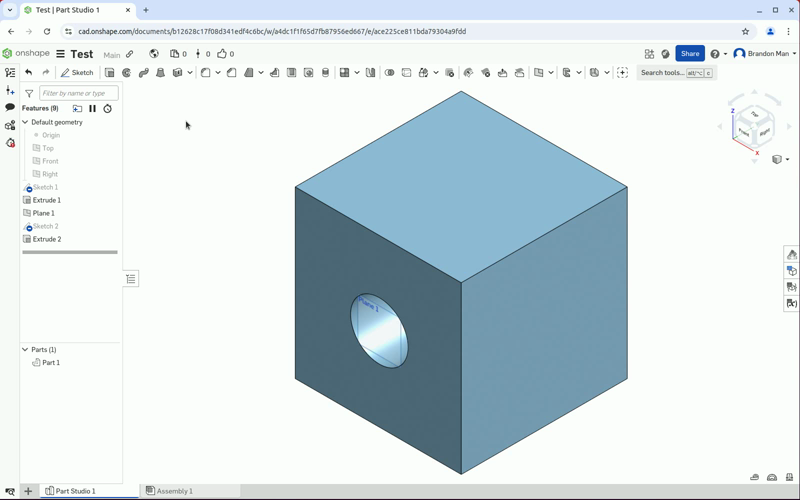
mouse_move(73, 189)
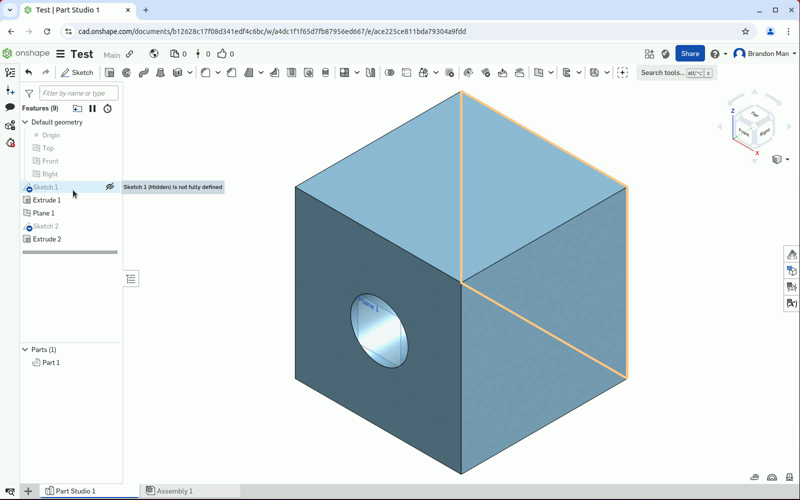
click(73, 189)